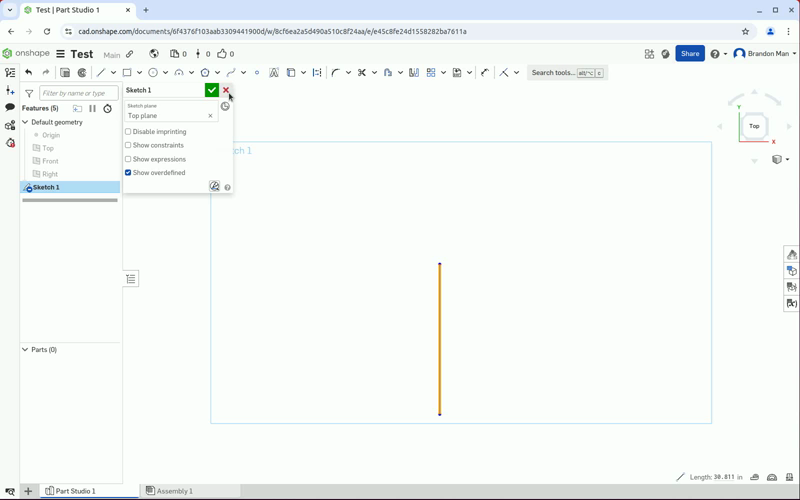
key(shift+h)
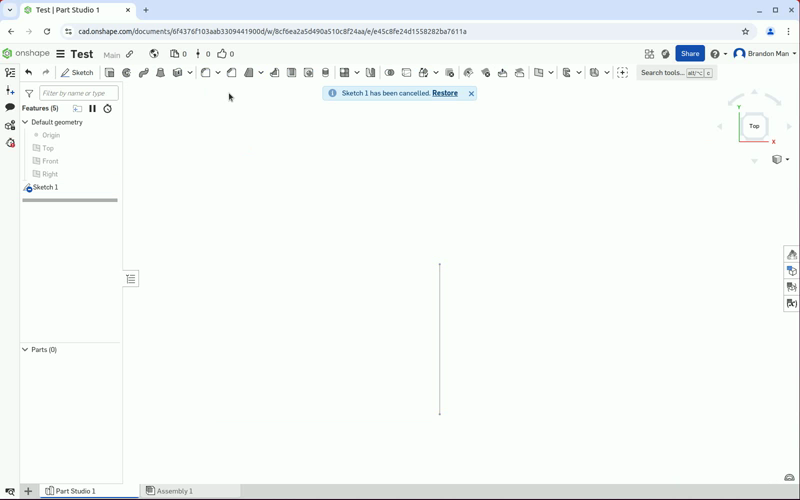
key(shift+s)
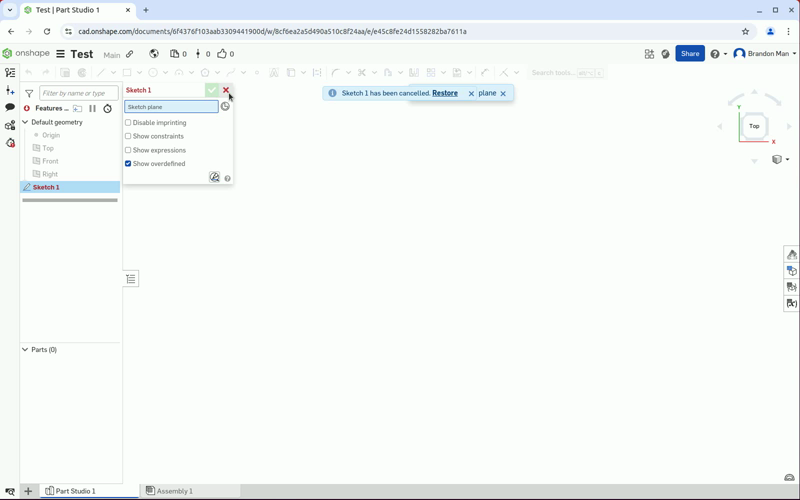
mouse_move(73, 150)
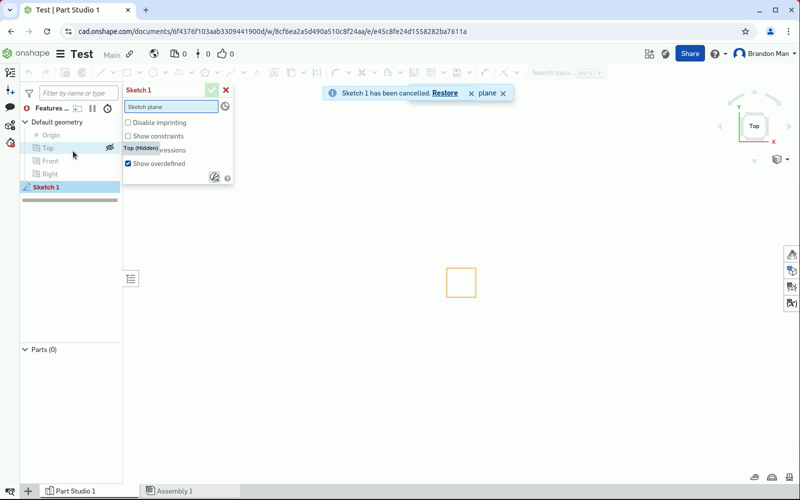
click(73, 150)
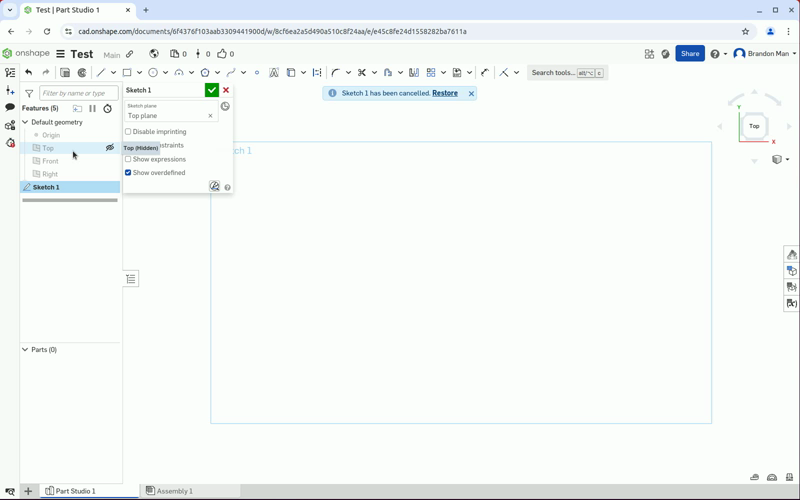
mouse_move(73, 352)
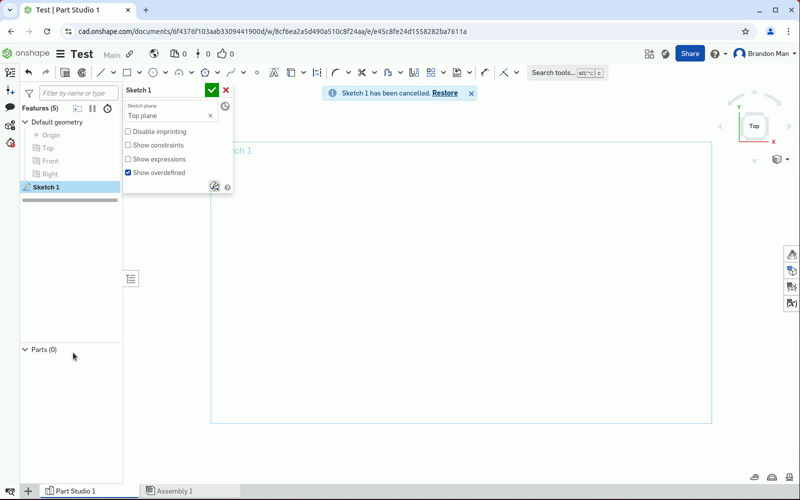
key(y)
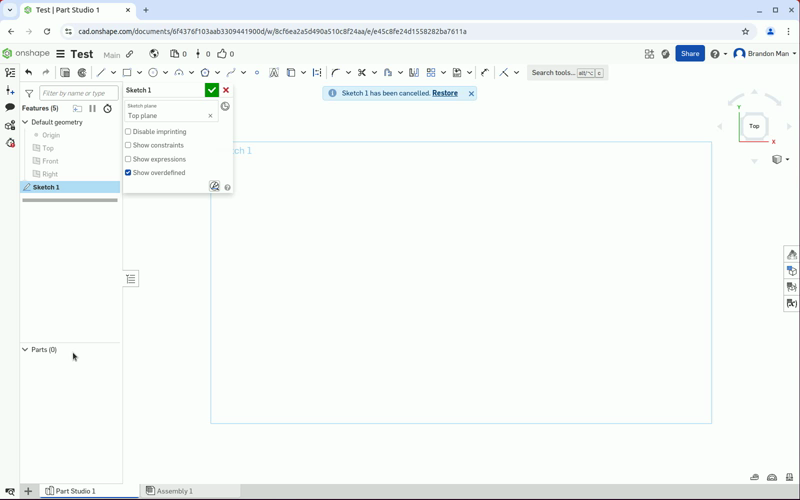
key(l)
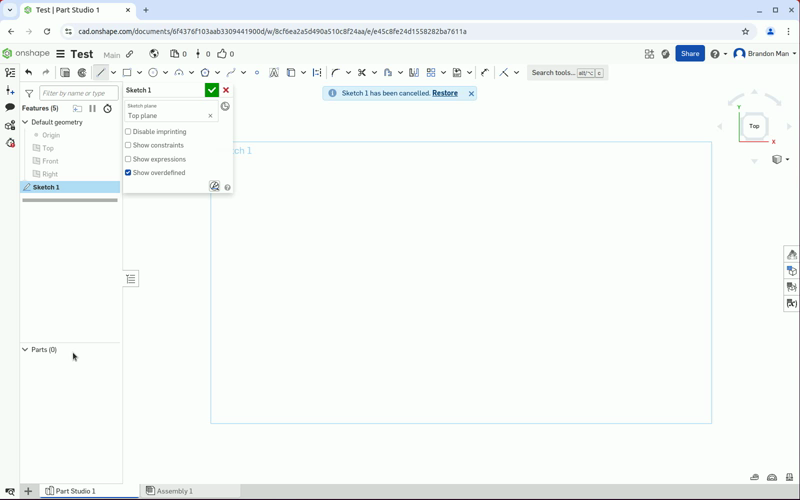
key_down(shift)
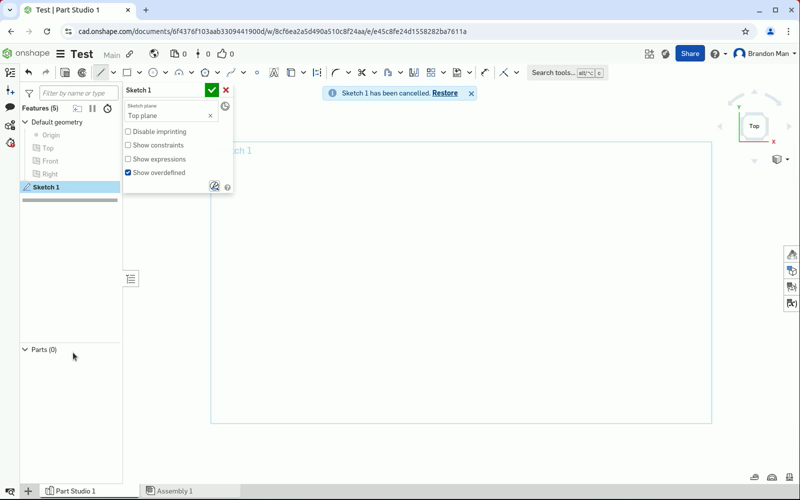
mouse_move(348, 282)
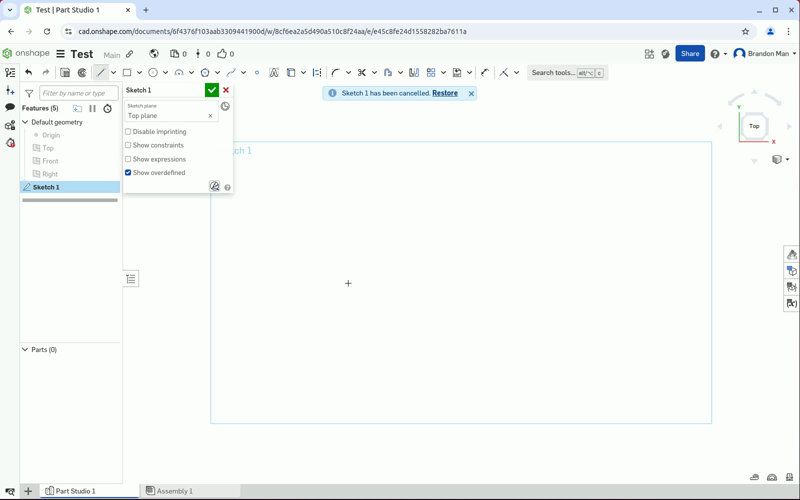
click(348, 282)
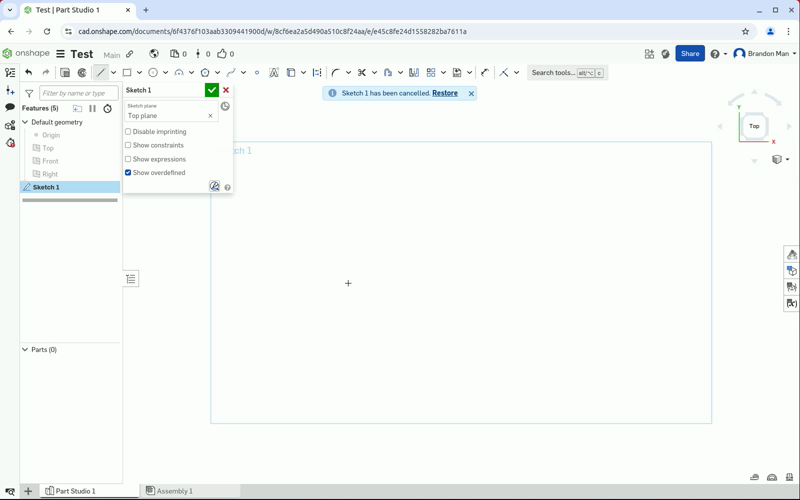
key_up(shift)
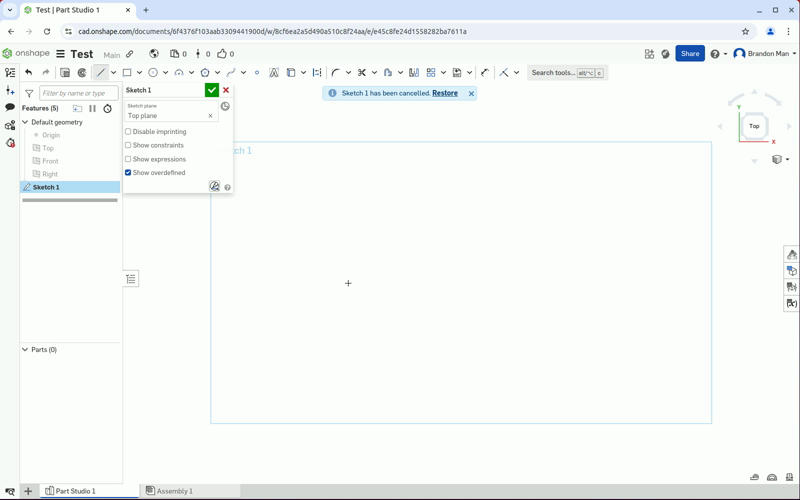
key_down(shift)
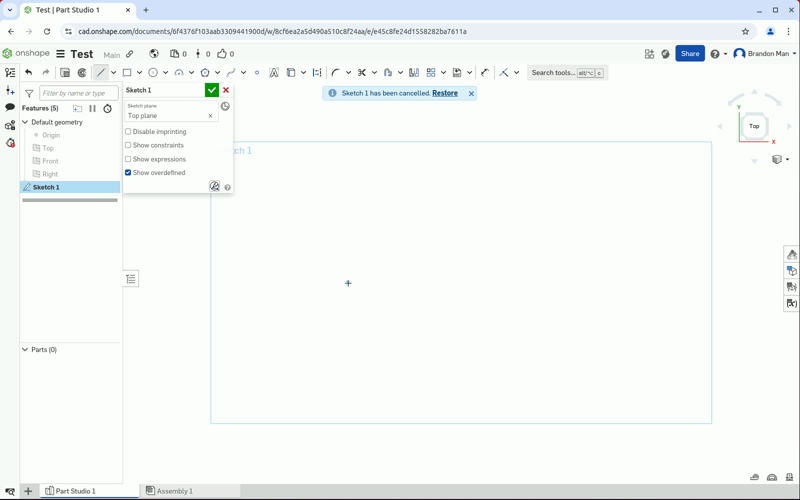
mouse_move(461, 396)
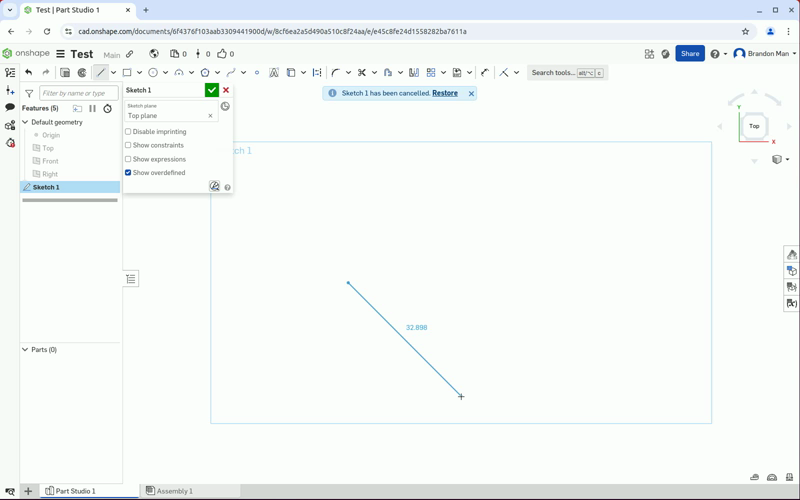
click(461, 396)
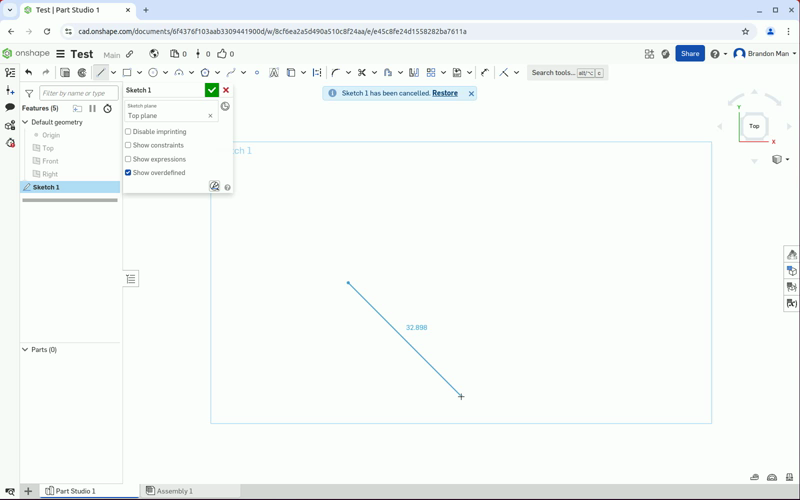
key_up(shift)
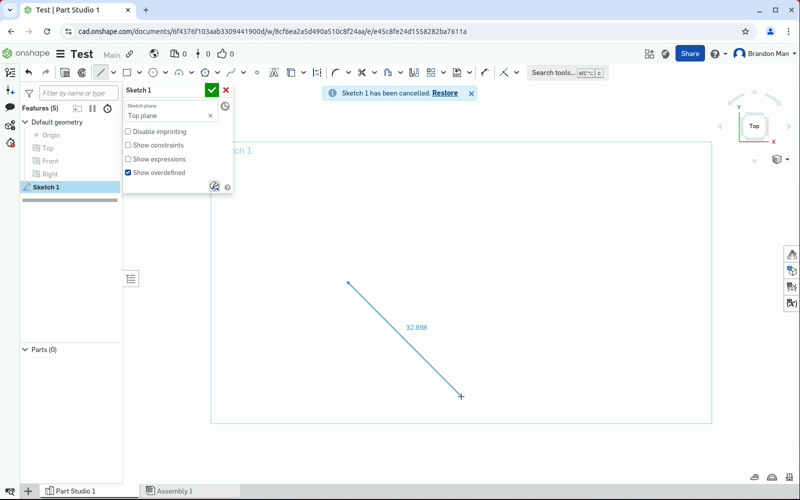
key_down(shift)
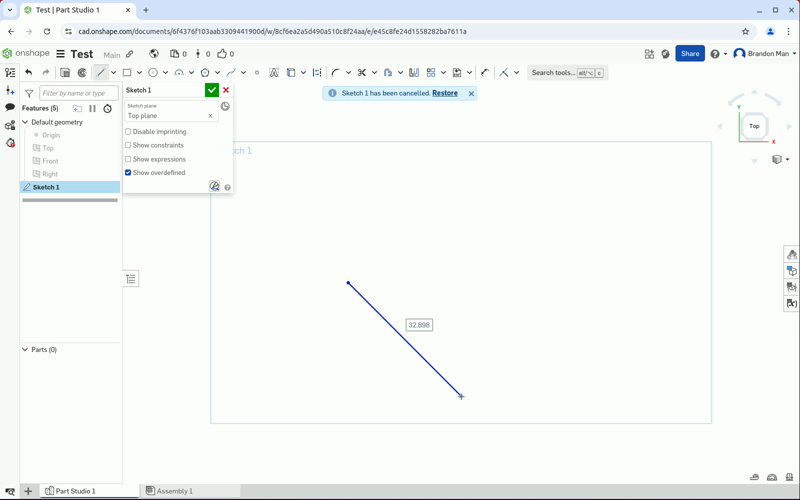
mouse_move(572, 282)
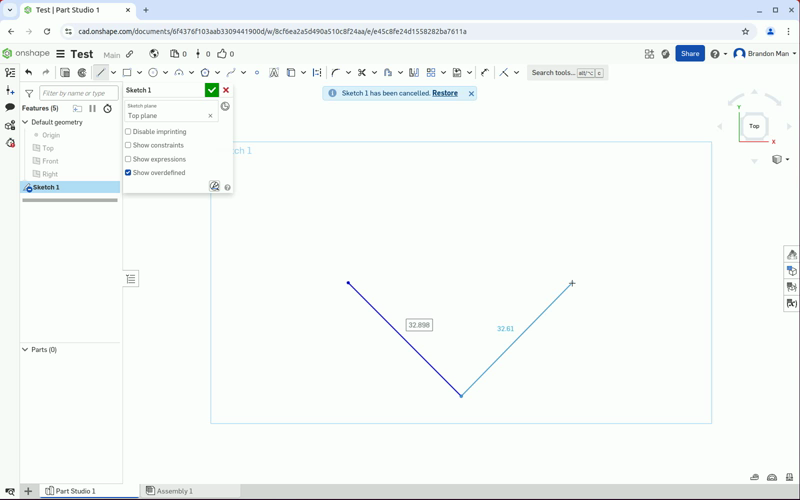
click(572, 282)
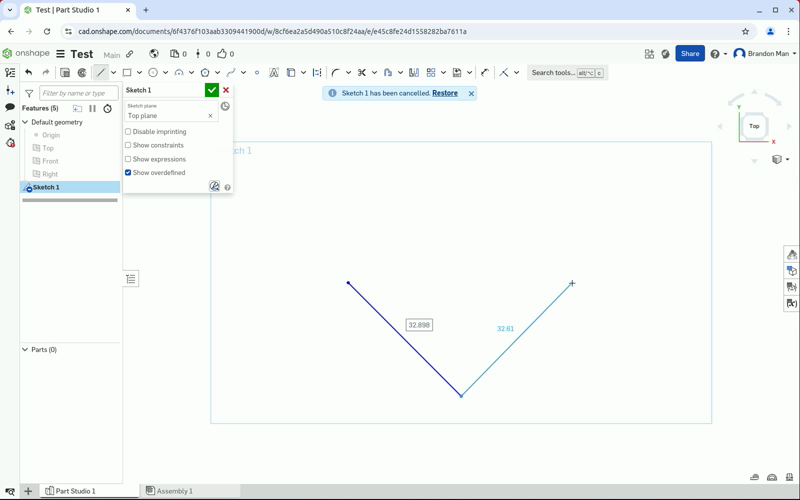
key_up(shift)
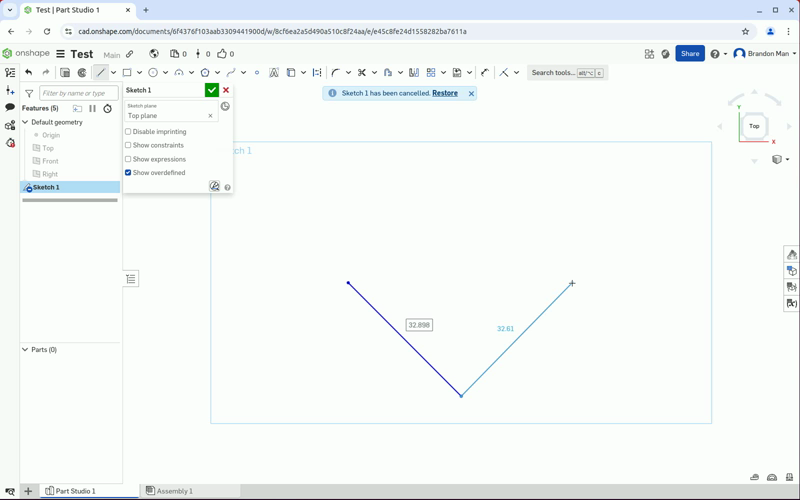
key_down(shift)
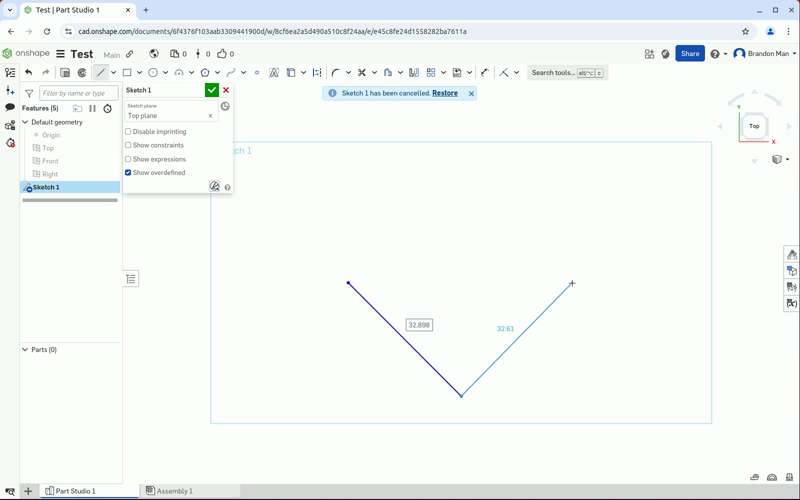
mouse_move(461, 169)
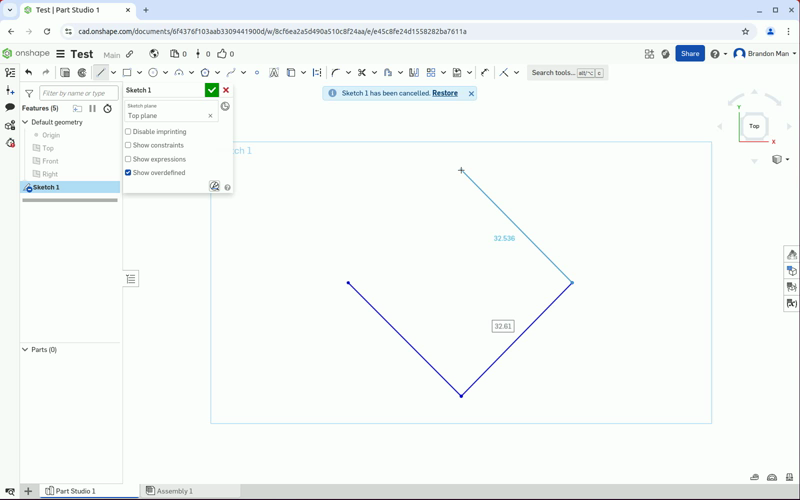
click(461, 169)
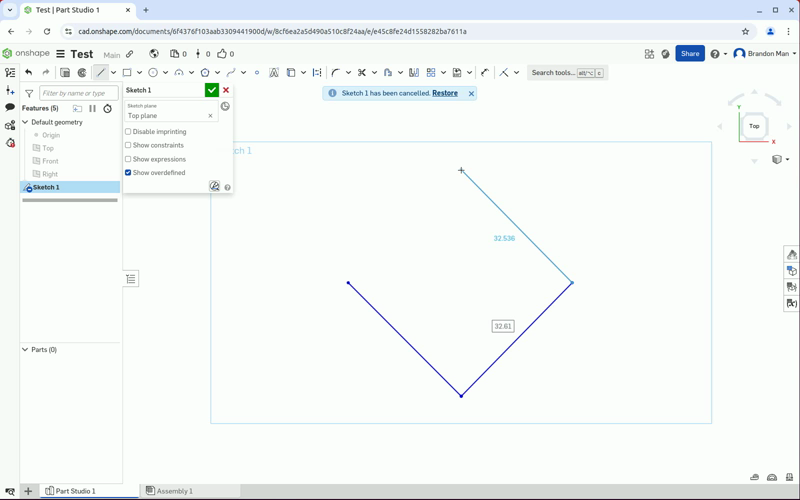
key_up(shift)
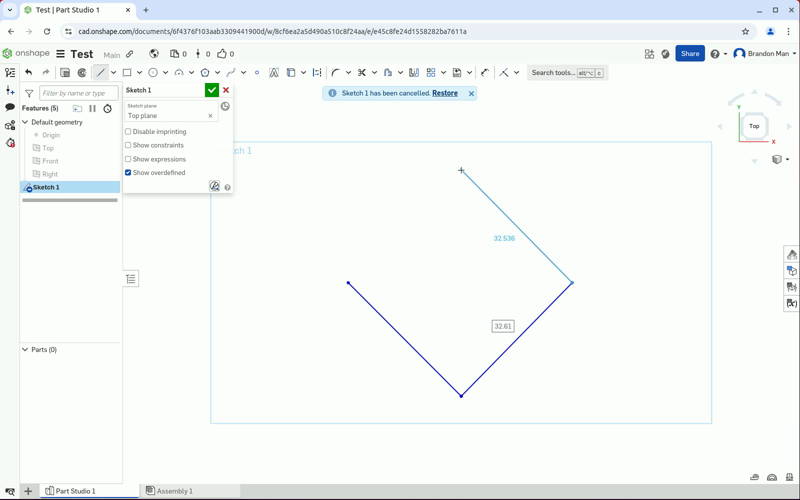
key_down(shift)
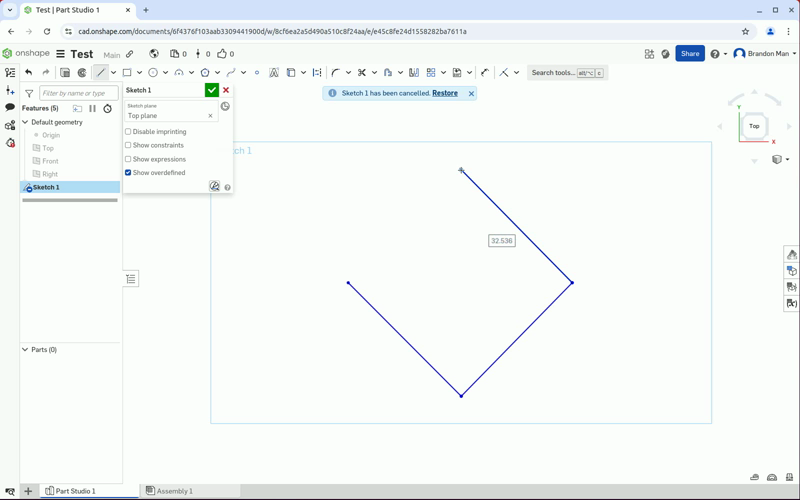
mouse_move(348, 282)
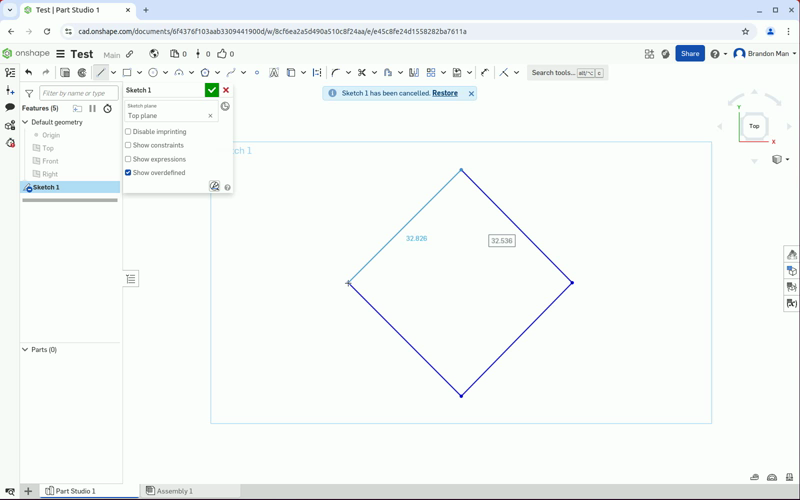
key_up(shift)
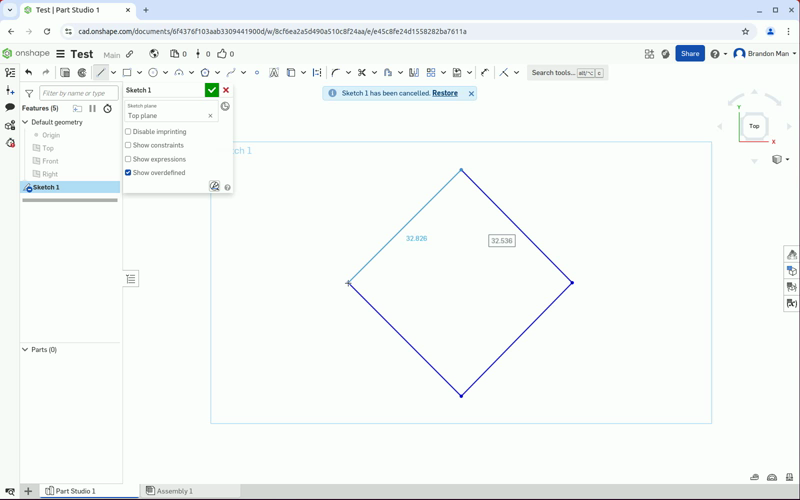
click(348, 282)
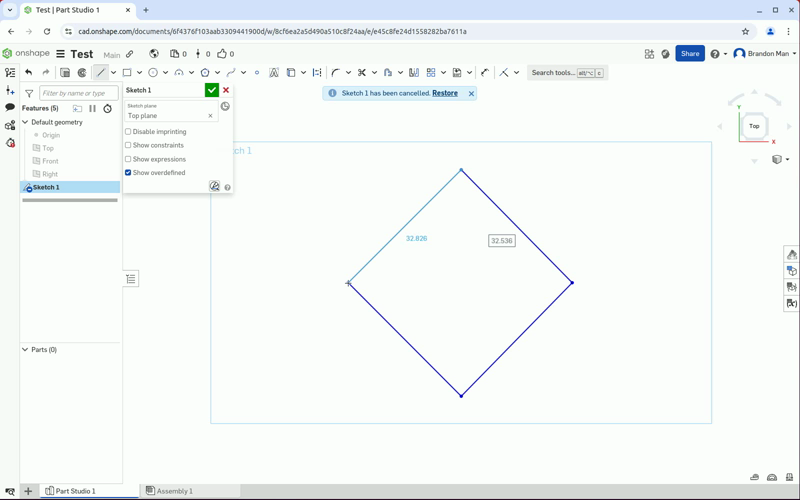
key(esc)
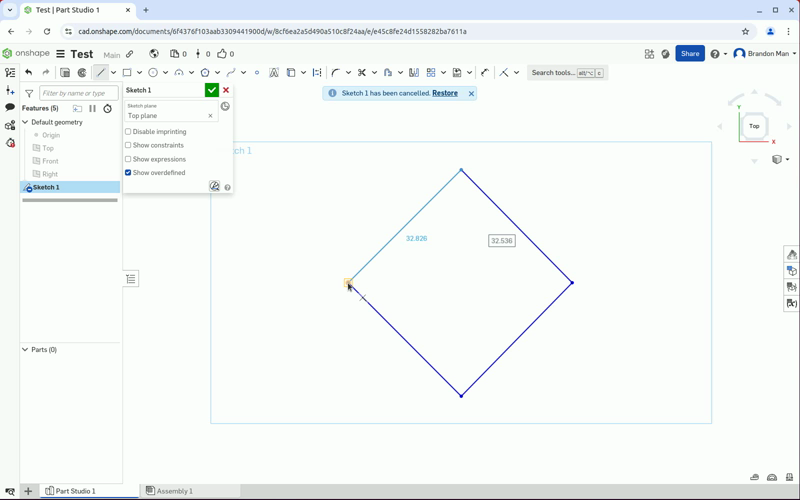
key(c)
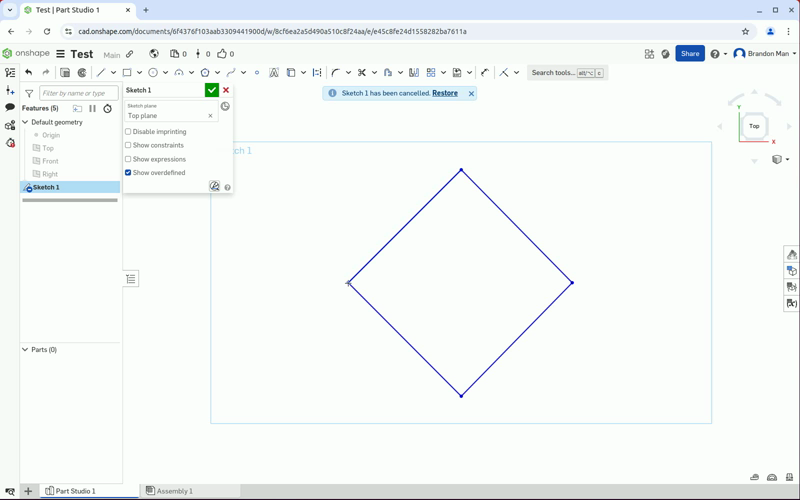
key_down(shift)
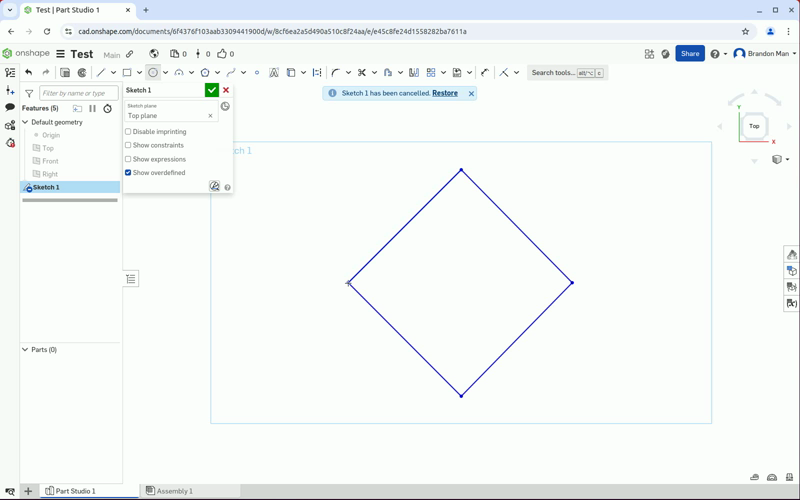
mouse_move(378, 282)
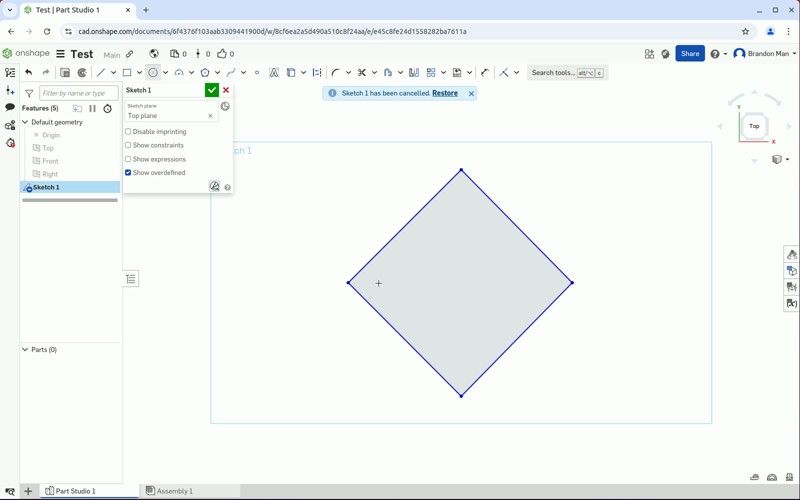
click(378, 282)
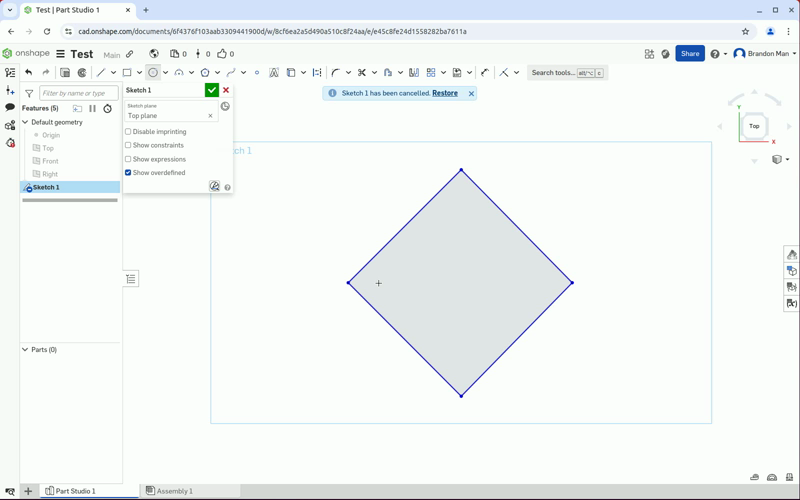
key_up(shift)
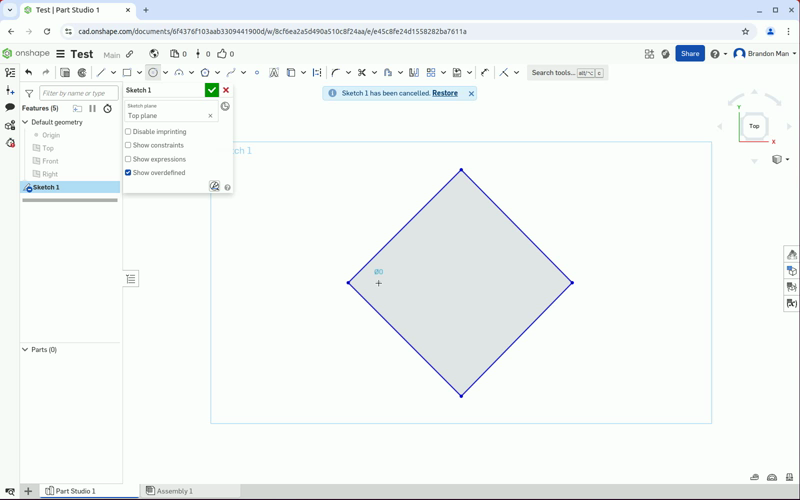
mouse_move(388, 282)
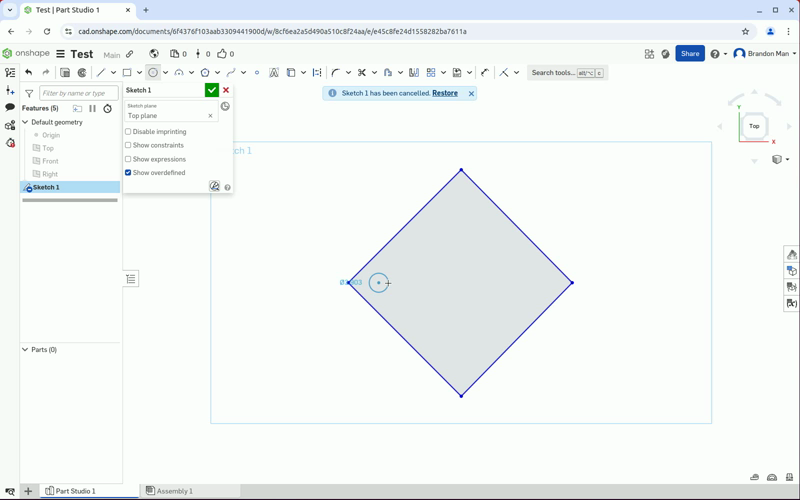
click(388, 282)
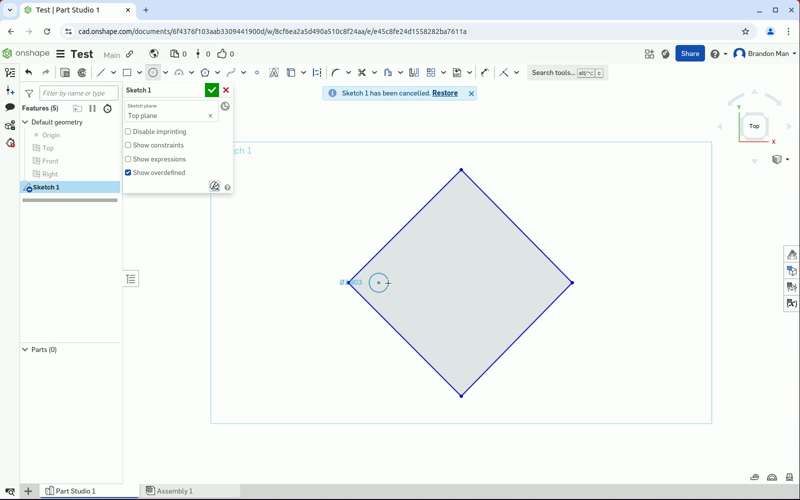
key(esc)
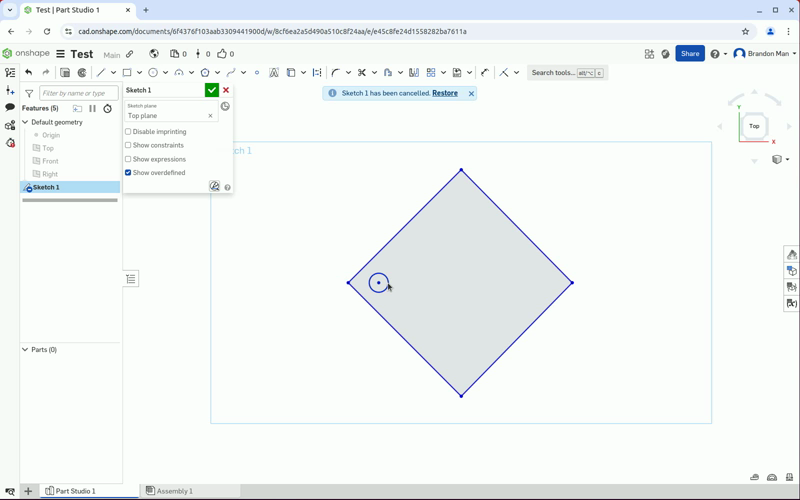
key(c)
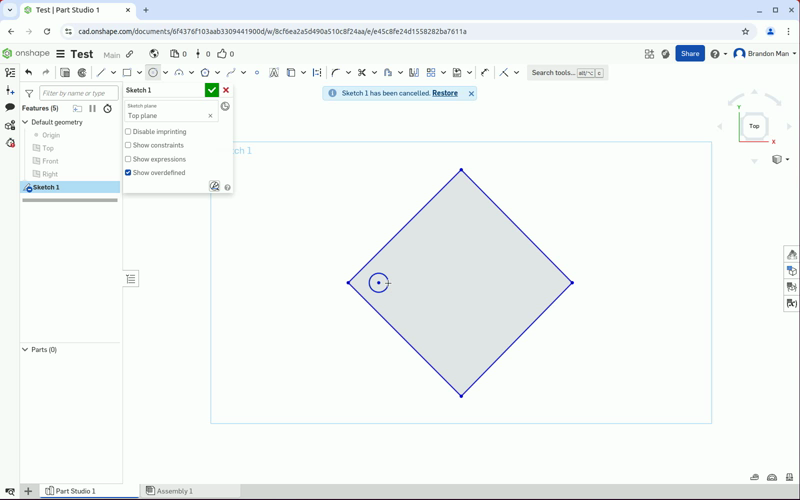
key_down(shift)
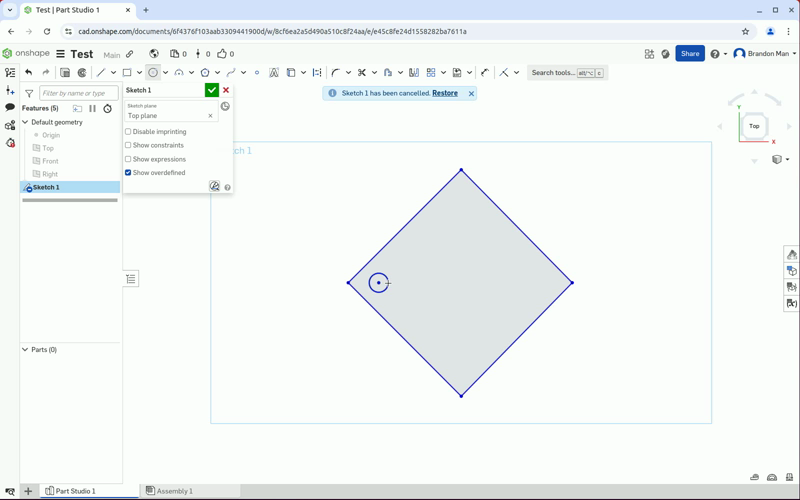
mouse_move(461, 282)
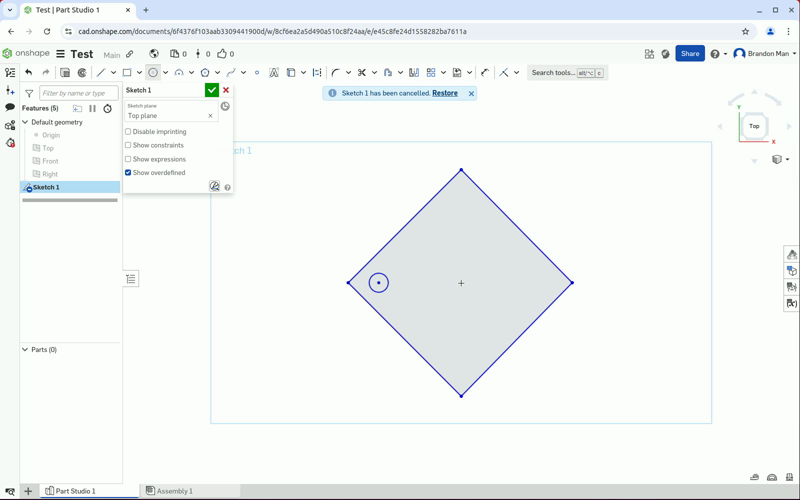
click(461, 282)
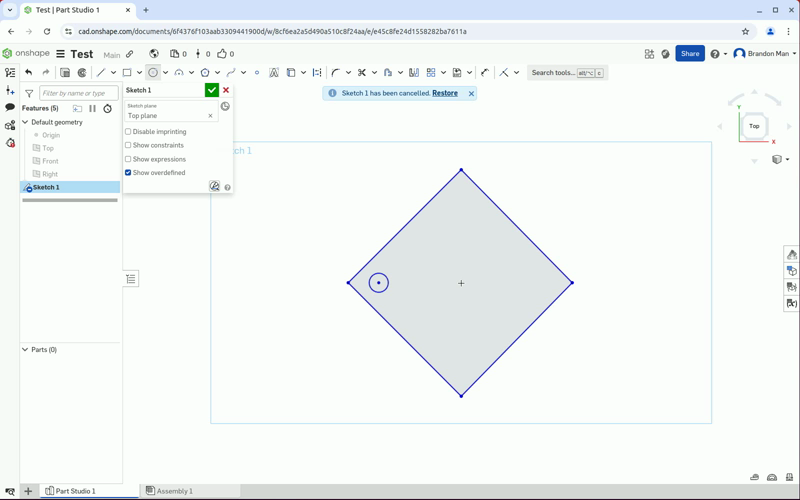
key_up(shift)
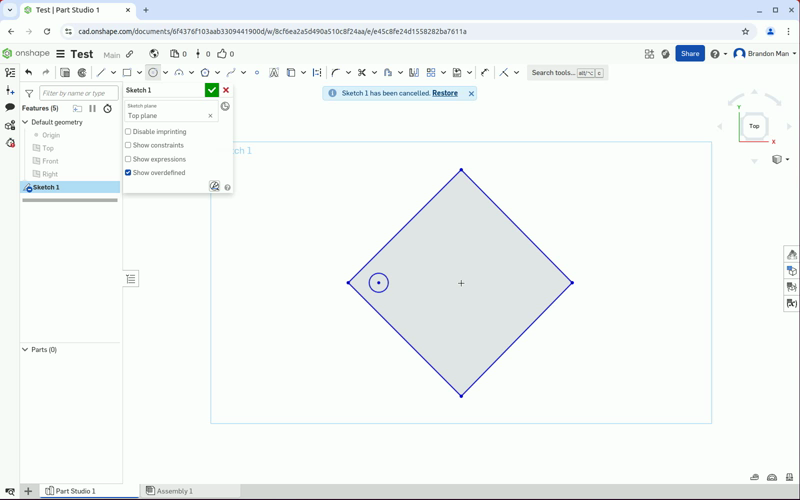
mouse_move(525, 282)
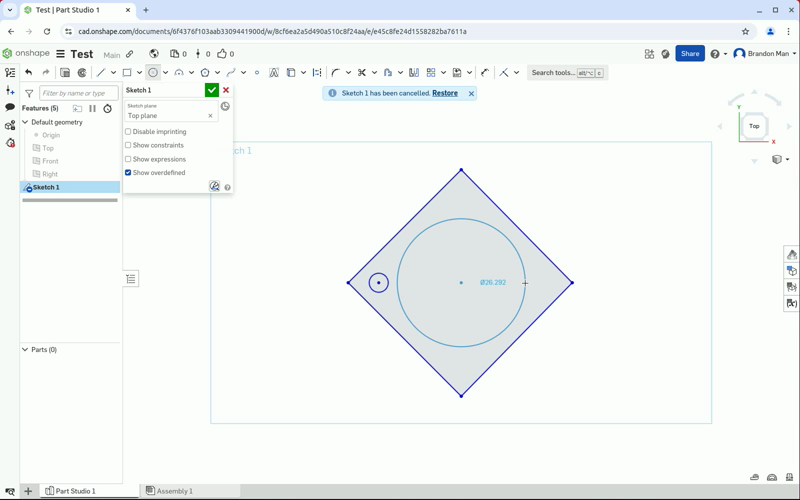
click(525, 282)
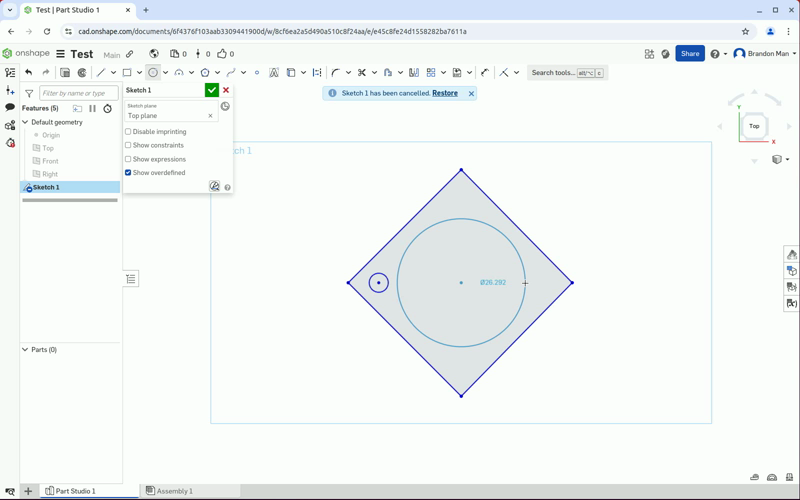
key(esc)
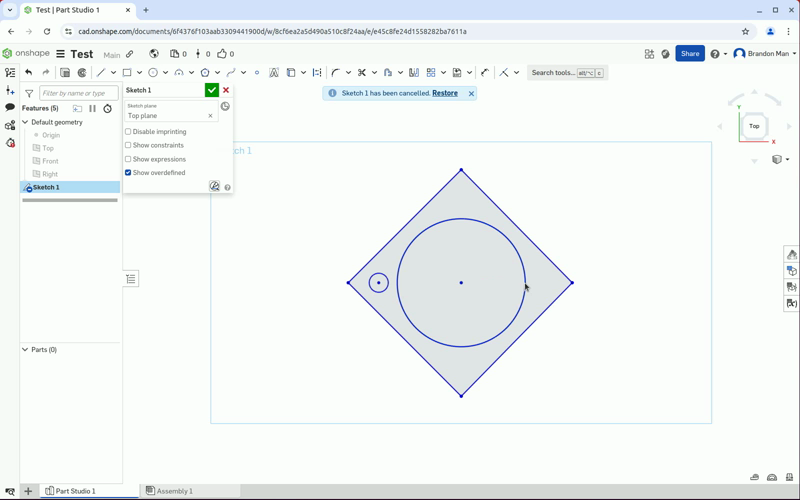
key(c)
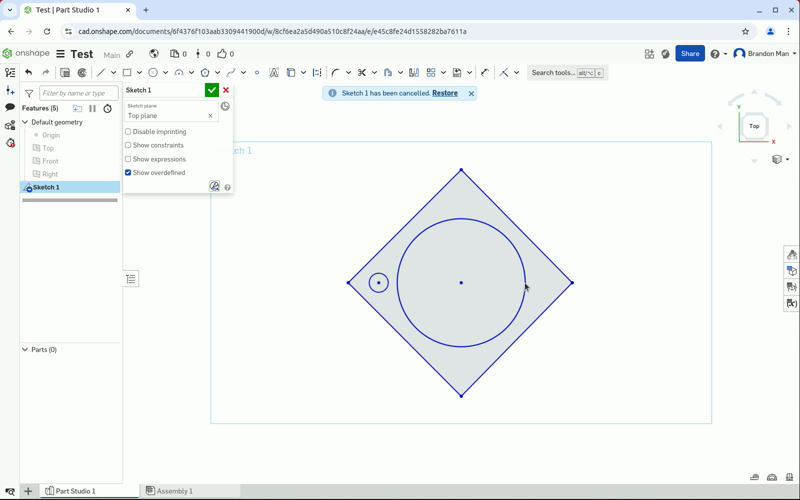
key_down(shift)
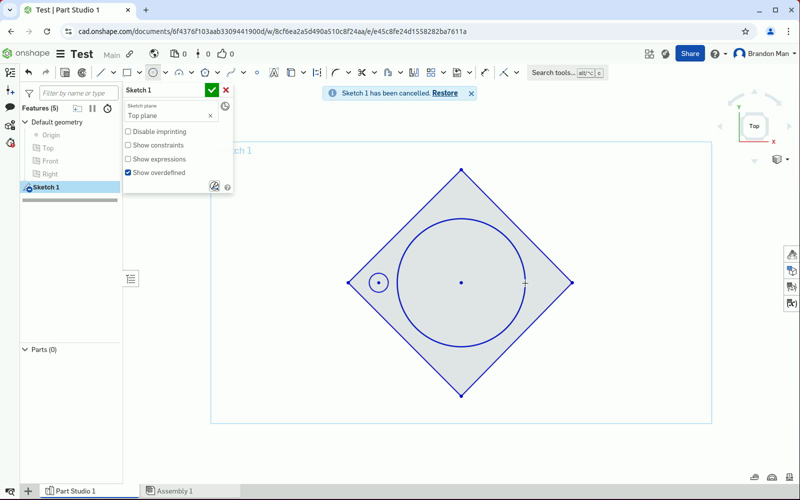
mouse_move(461, 363)
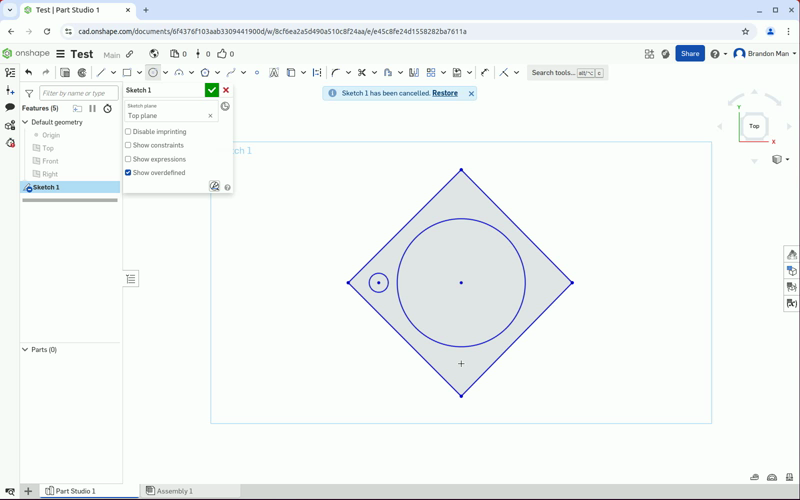
click(461, 363)
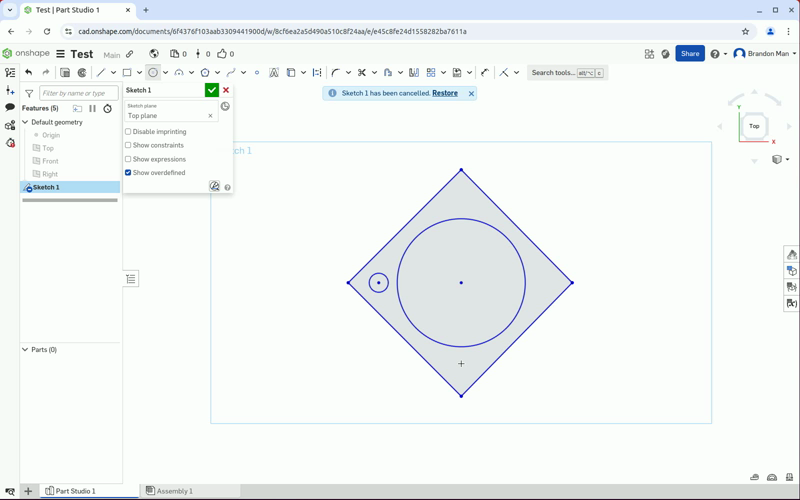
key_up(shift)
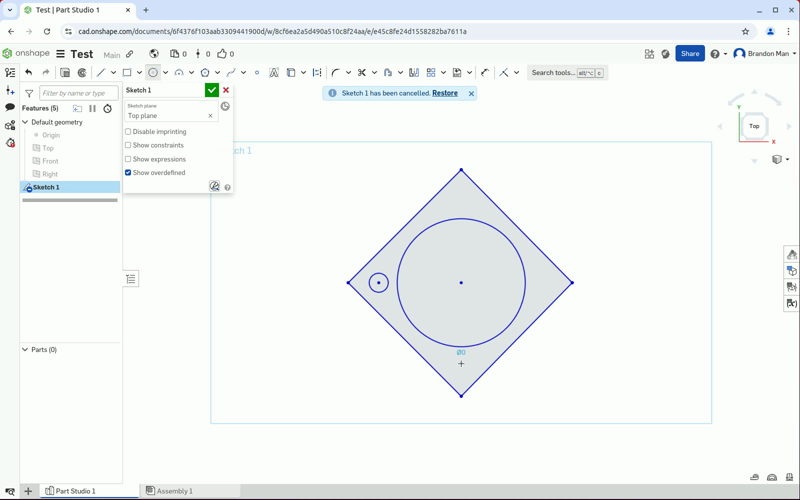
mouse_move(470, 363)
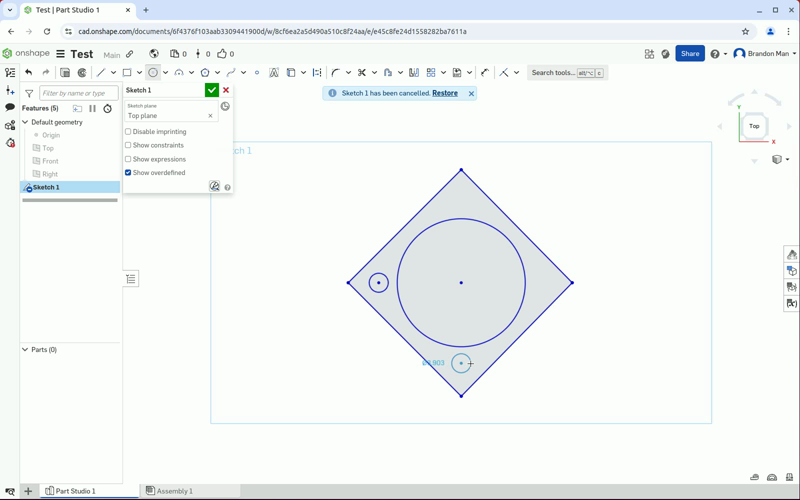
click(470, 363)
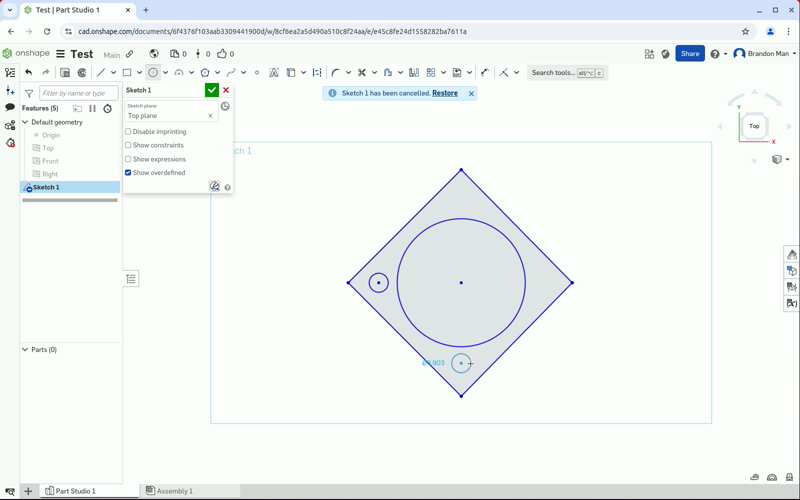
key(esc)
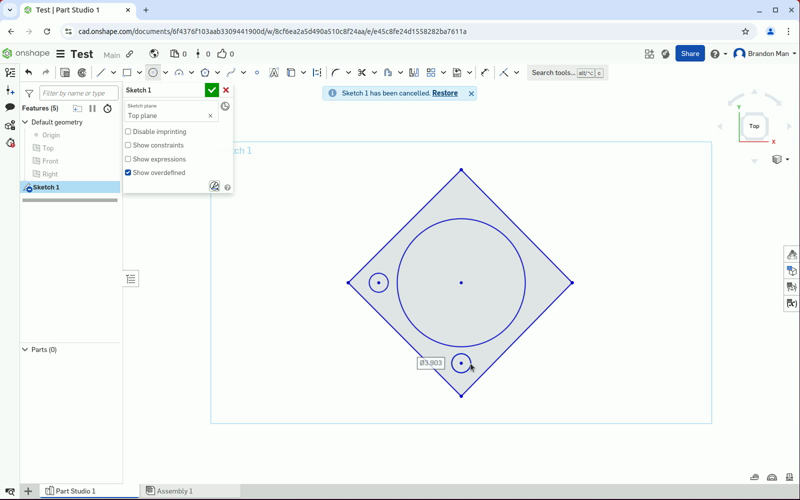
key(c)
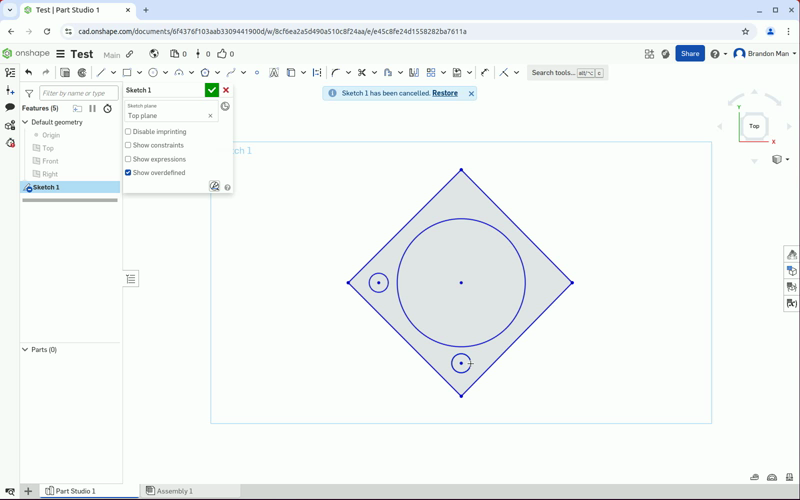
key_down(shift)
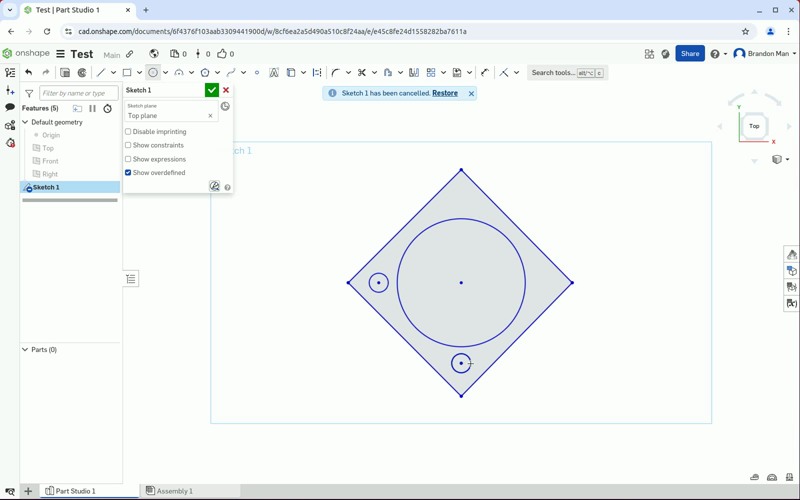
mouse_move(461, 202)
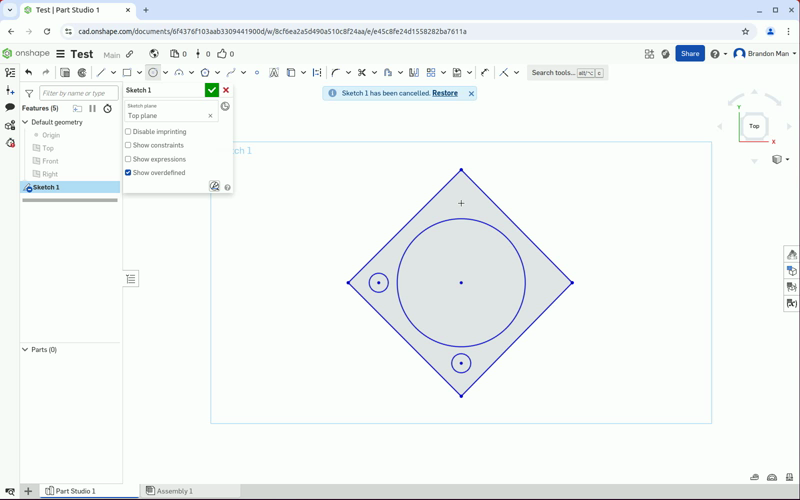
click(461, 202)
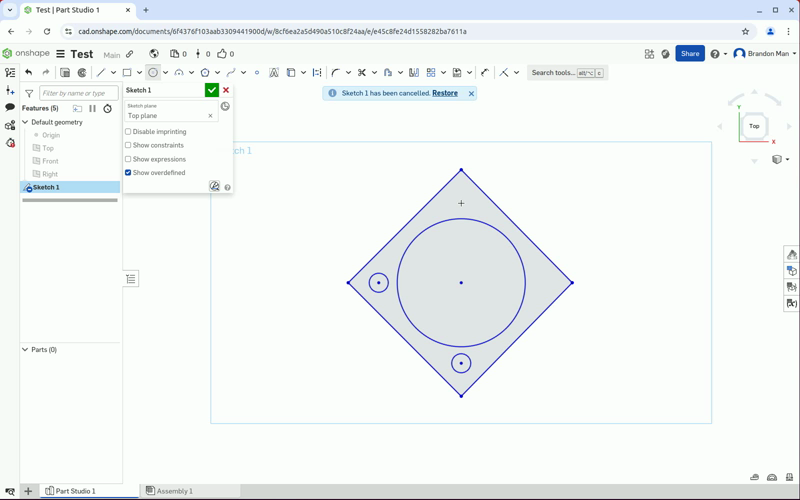
key_up(shift)
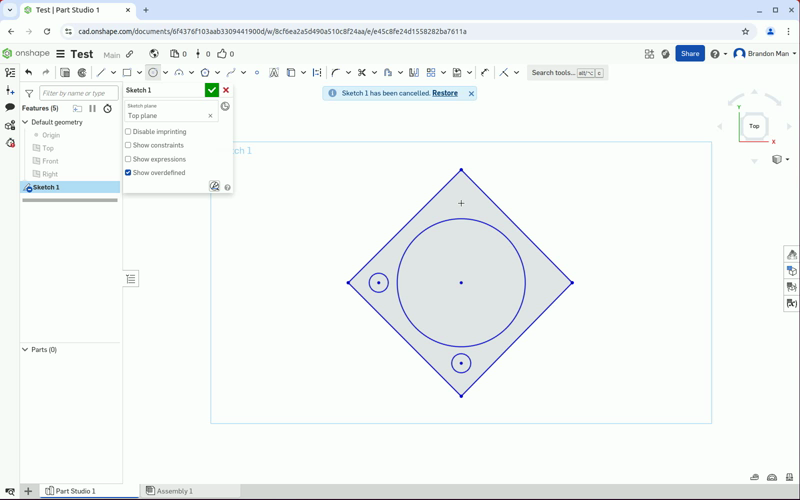
mouse_move(470, 202)
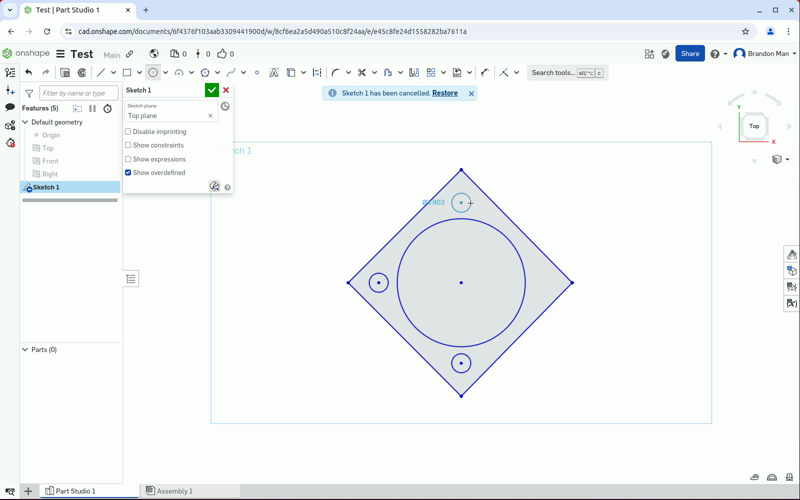
click(470, 202)
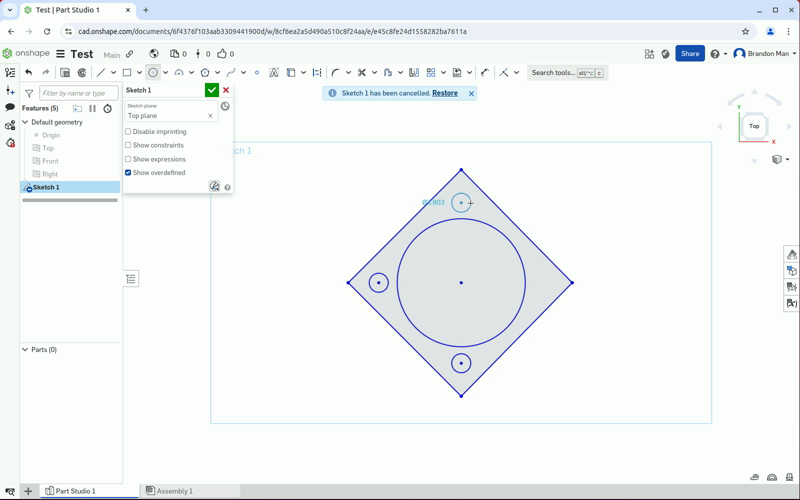
key(esc)
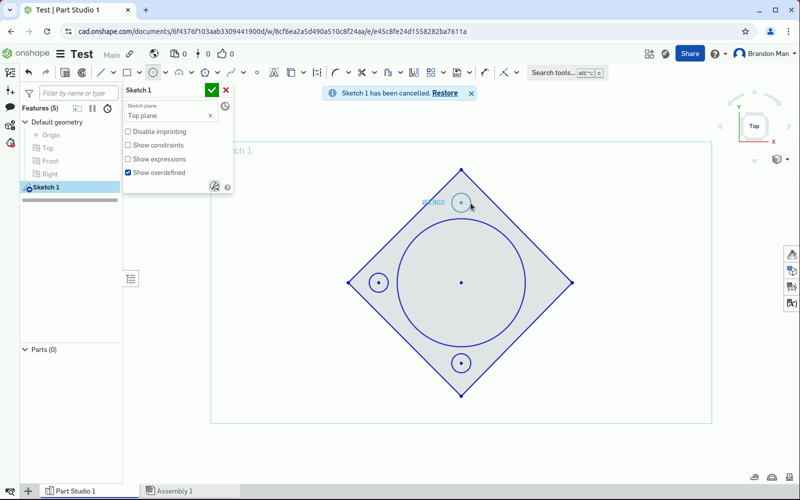
key(c)
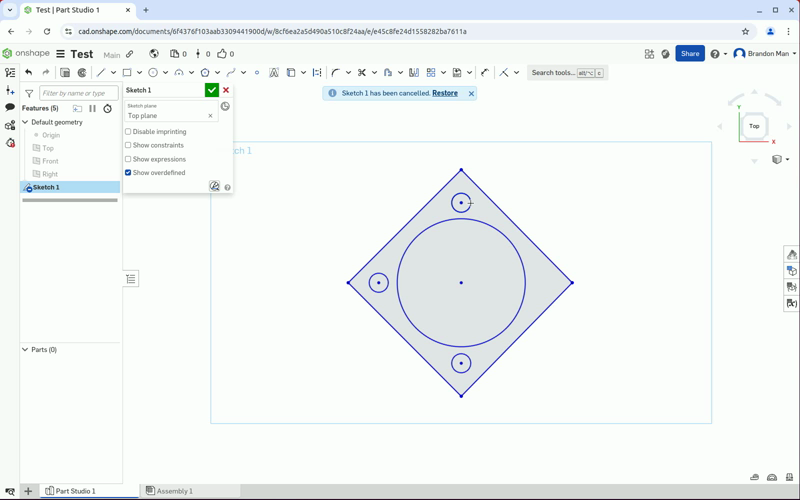
key_down(shift)
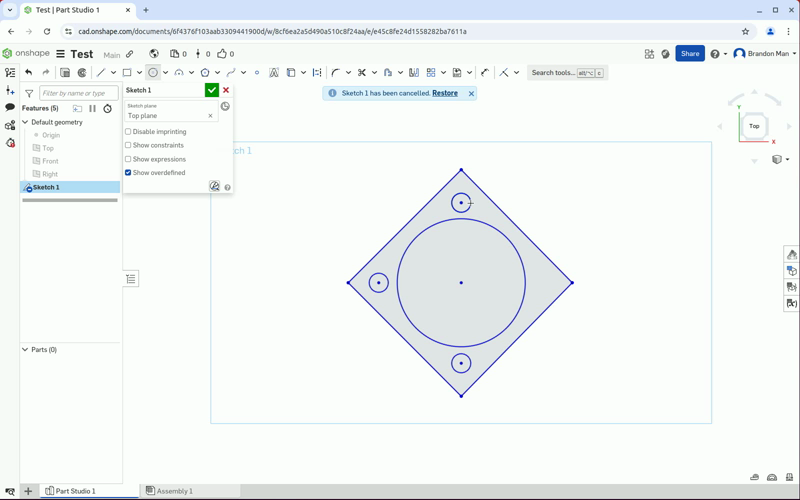
mouse_move(541, 282)
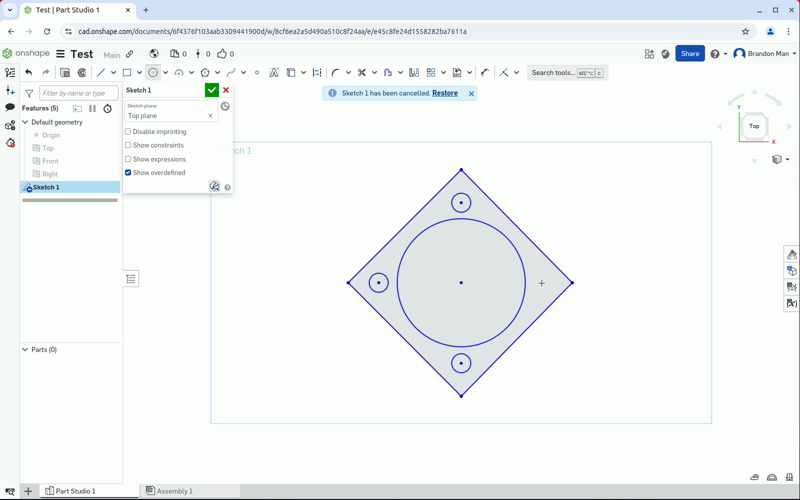
click(541, 282)
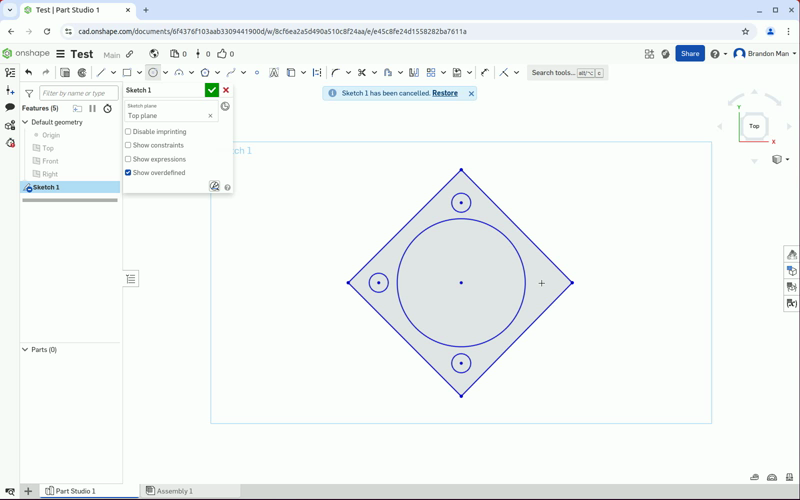
key_up(shift)
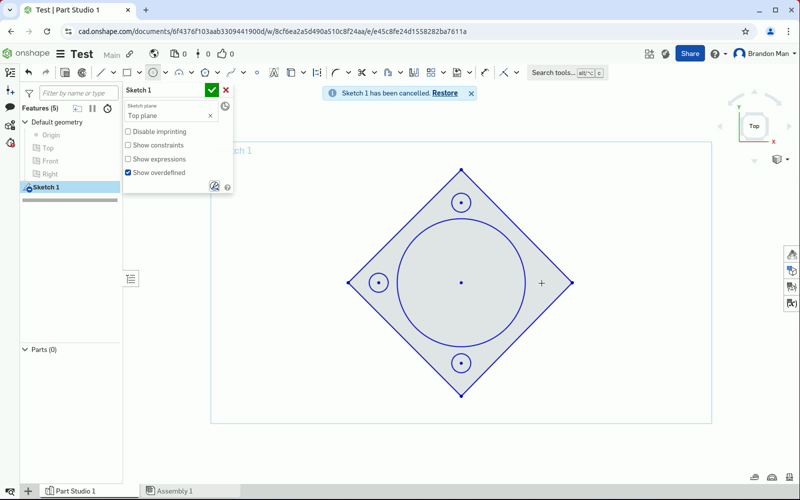
mouse_move(550, 282)
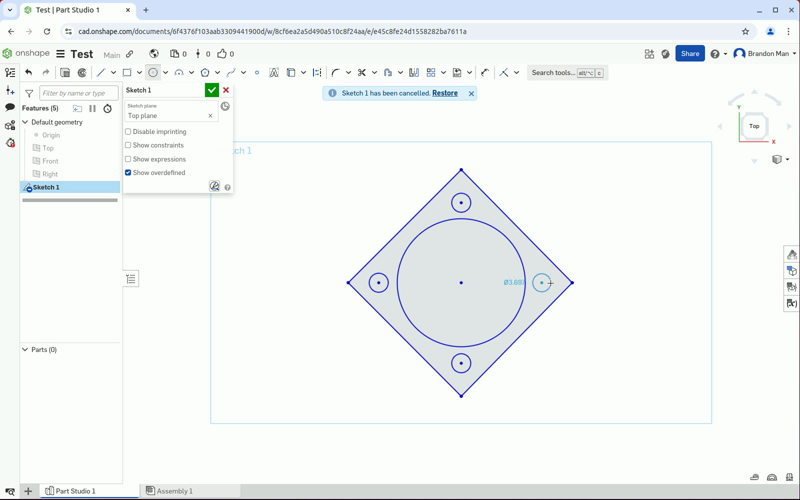
click(550, 282)
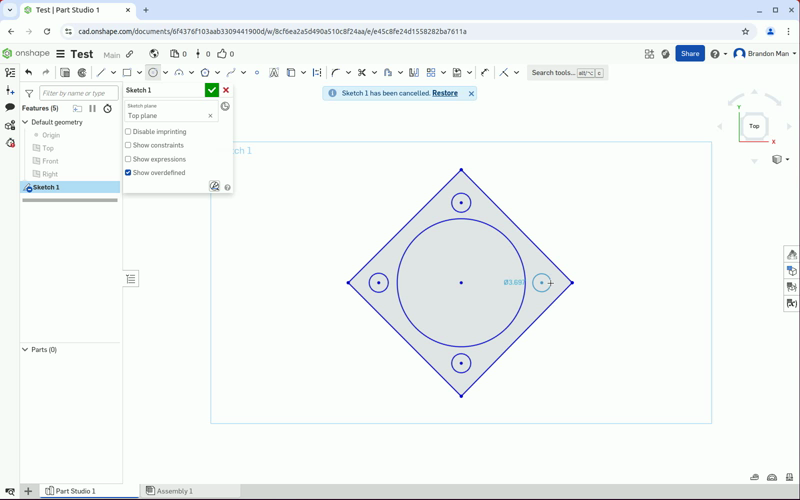
key(esc)
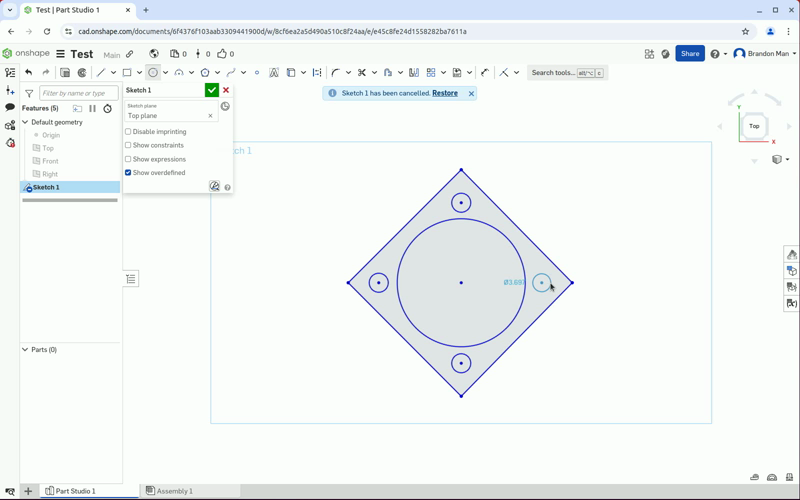
mouse_move(440, 202)
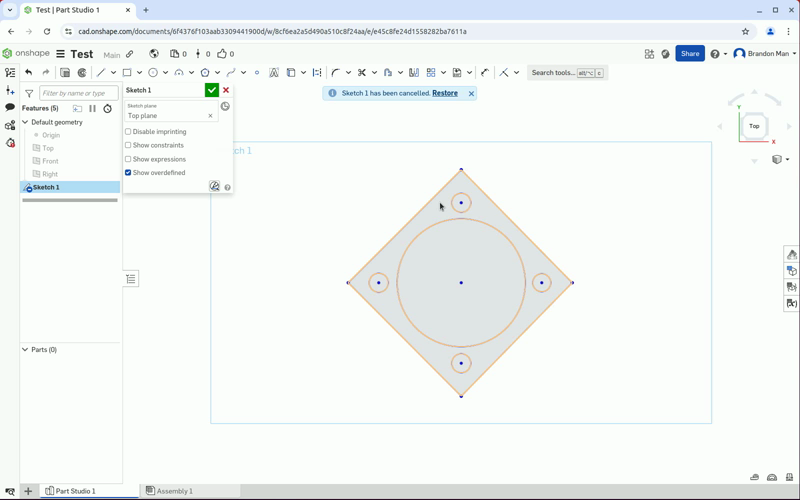
click(440, 202)
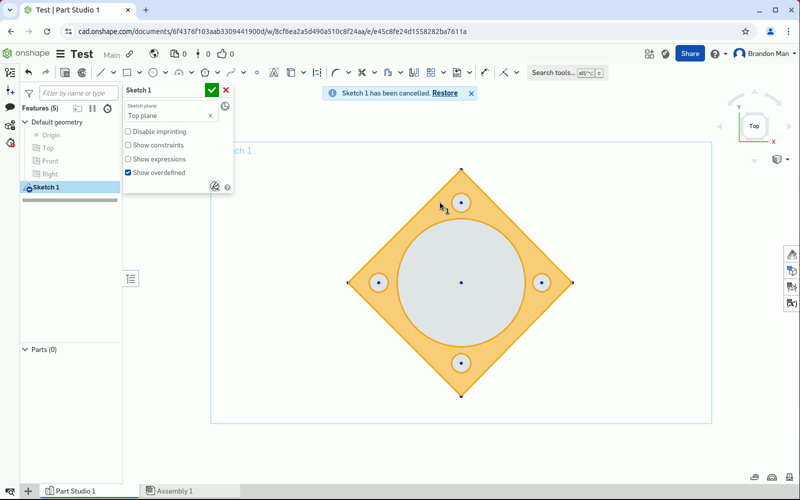
mouse_move(73, 352)
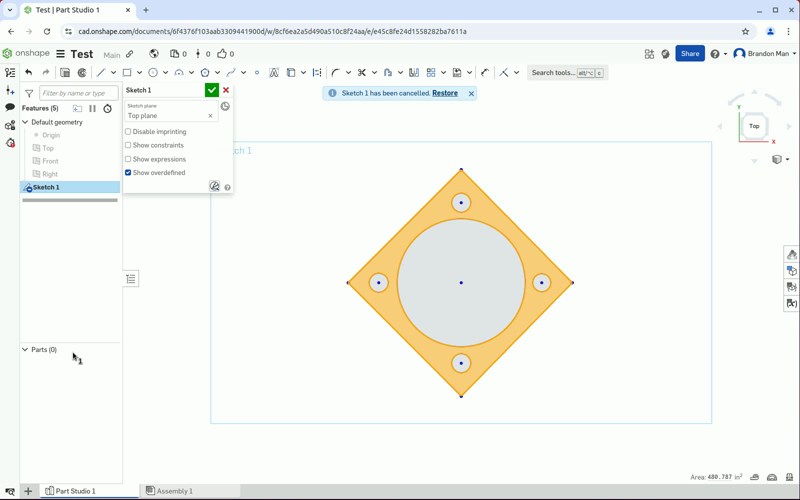
key(shift+y)
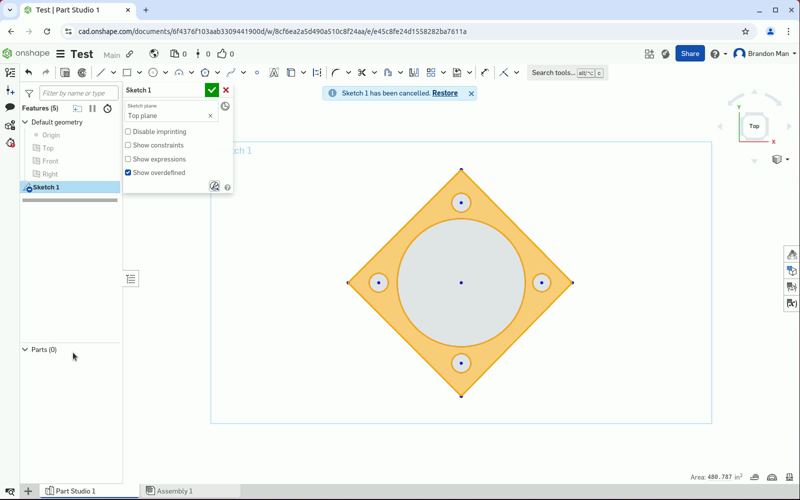
key(shift+e)
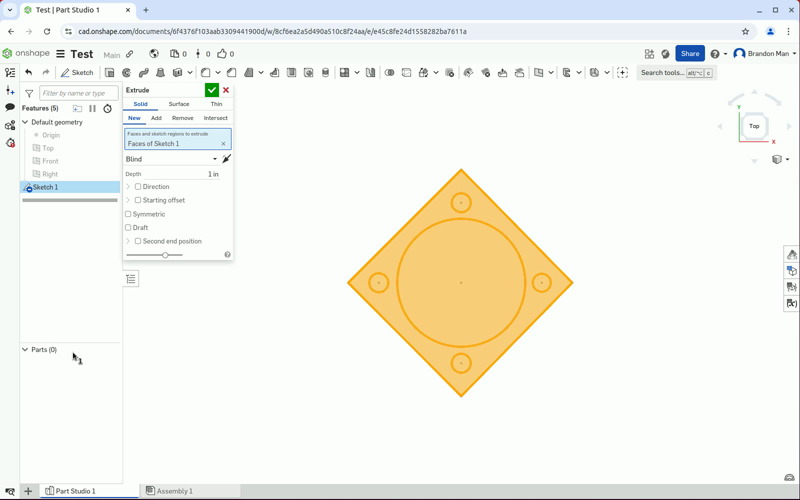
mouse_move(143, 106)
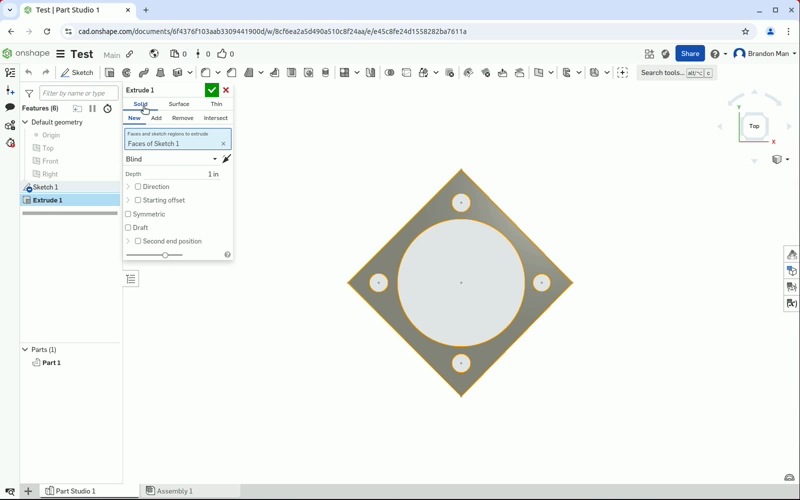
click(143, 106)
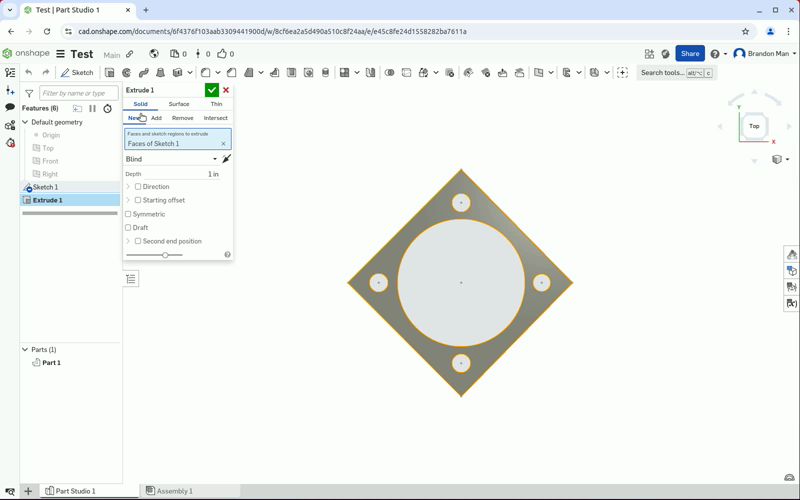
mouse_move(137, 120)
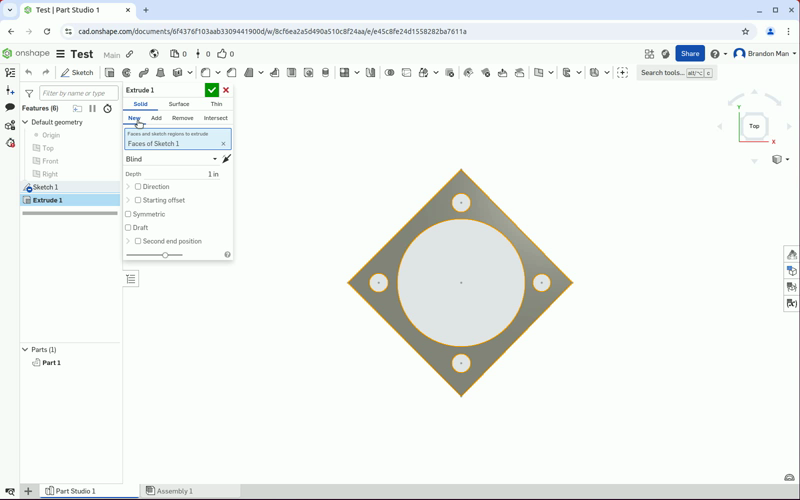
click(137, 120)
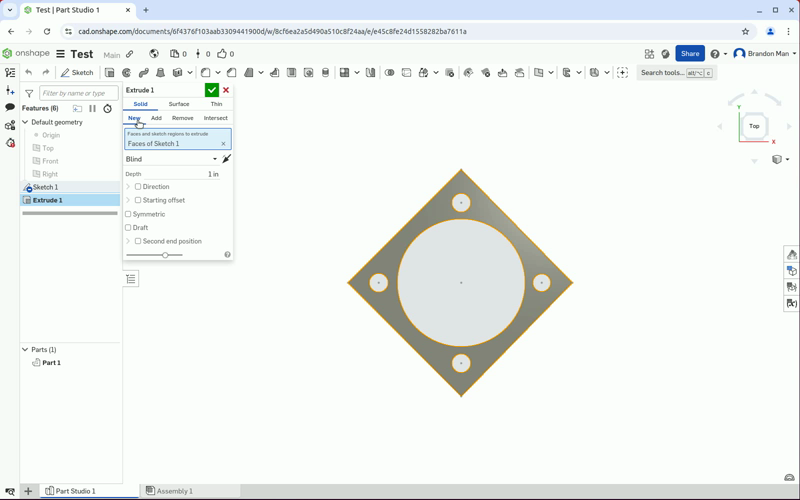
key(tab, 4)
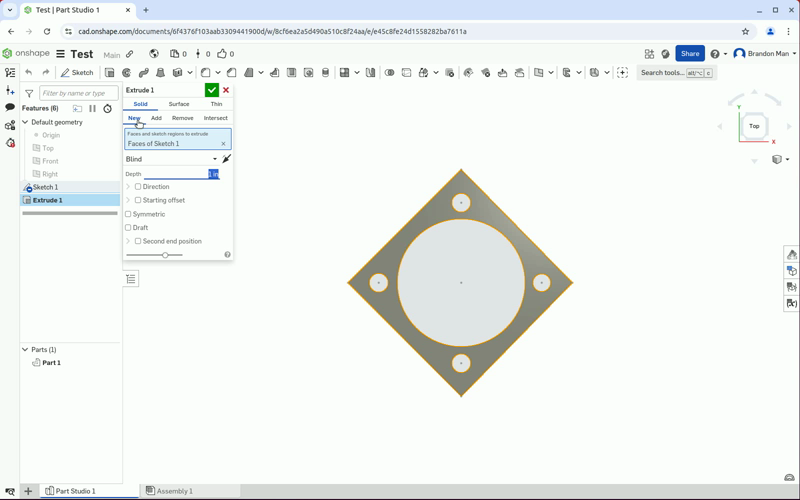
text(3.851)
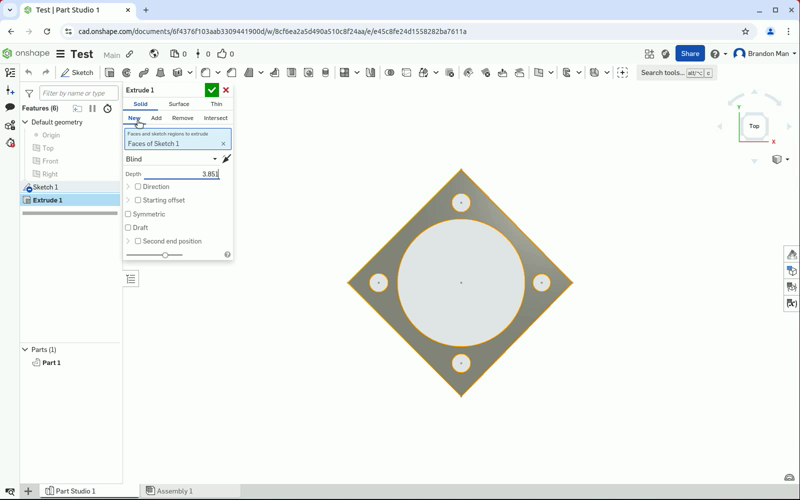
key(enter)
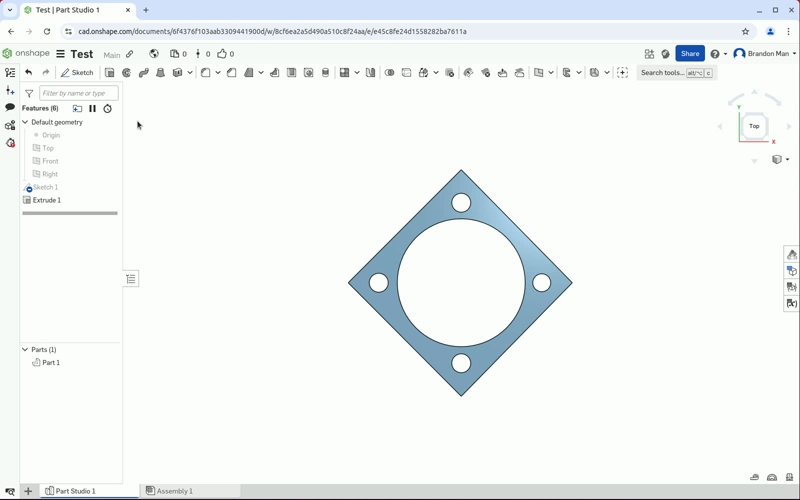
key(shift+h)
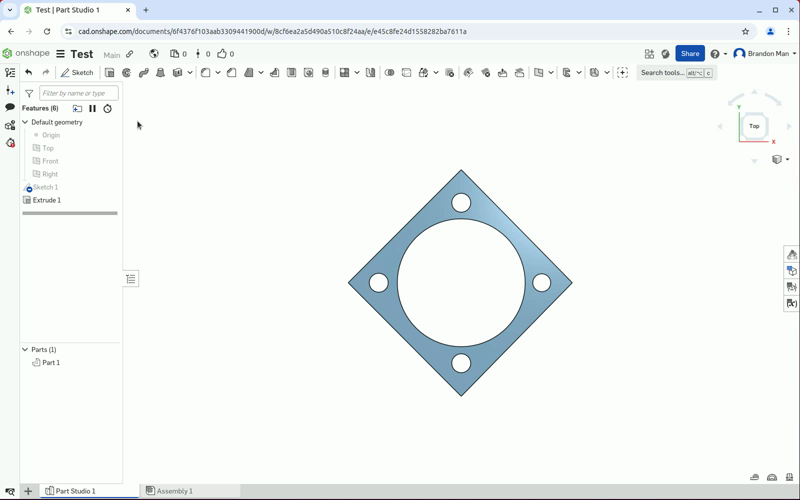
key(shift+h)
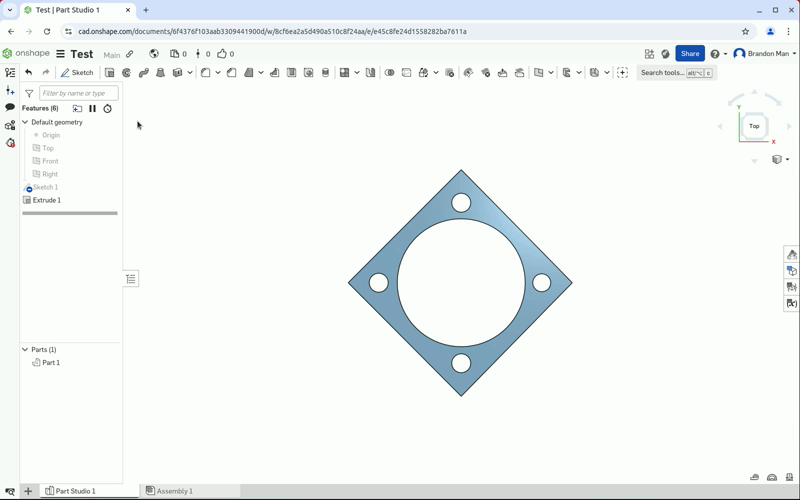
mouse_move(73, 189)
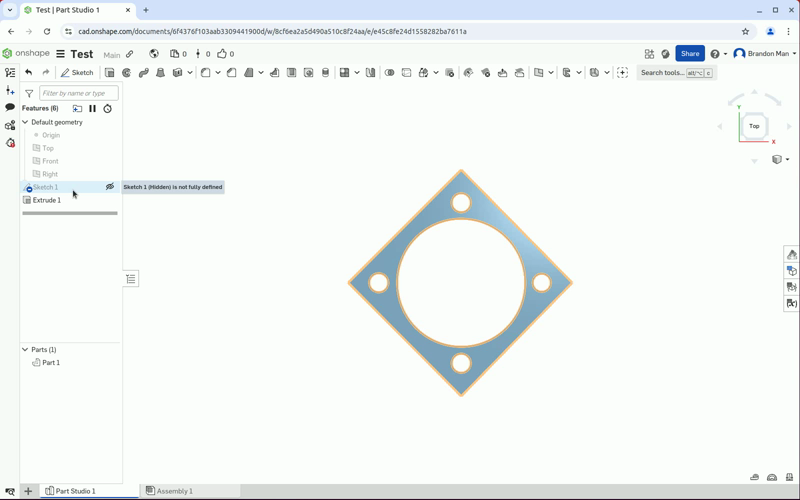
click(73, 189)
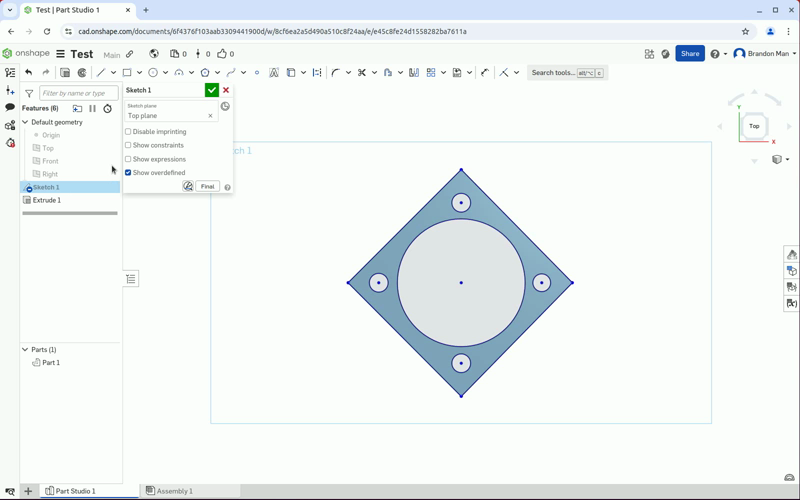
mouse_move(229, 92)
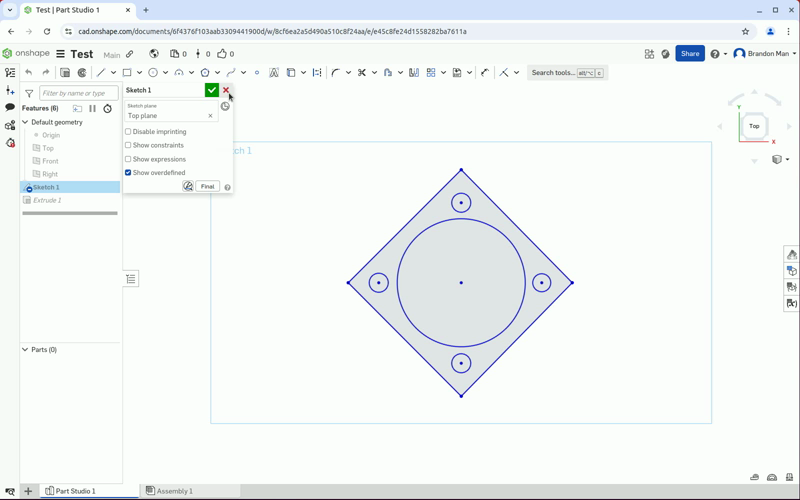
click(229, 92)
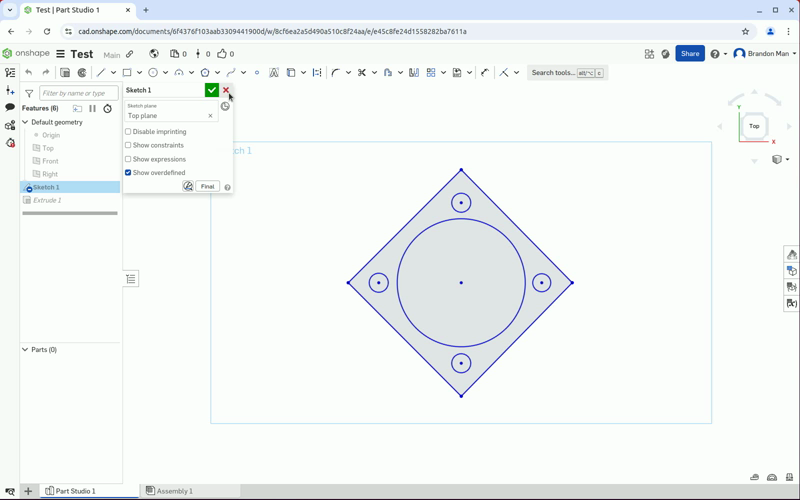
key(shift+s)
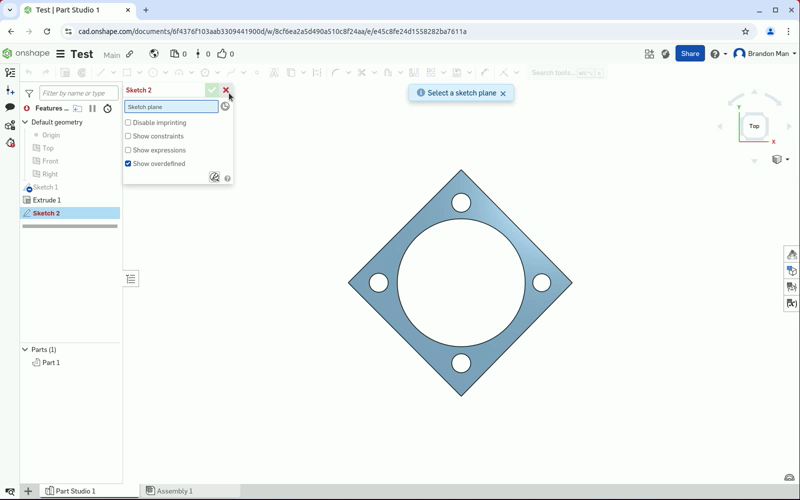
mouse_move(73, 150)
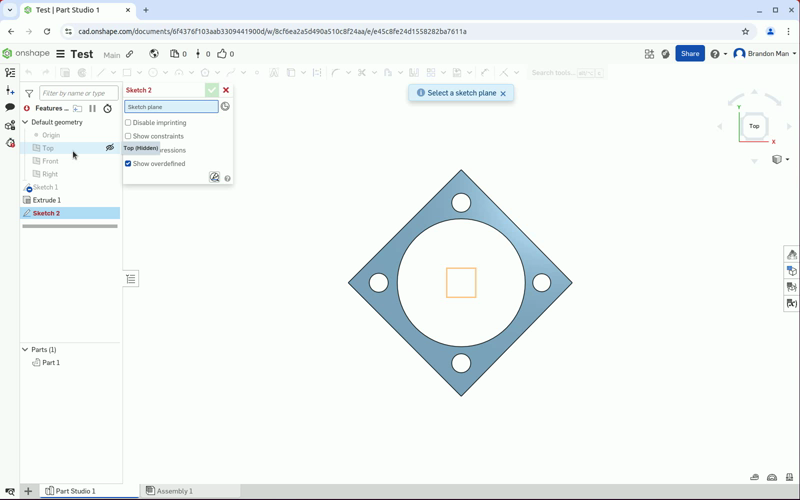
click(73, 150)
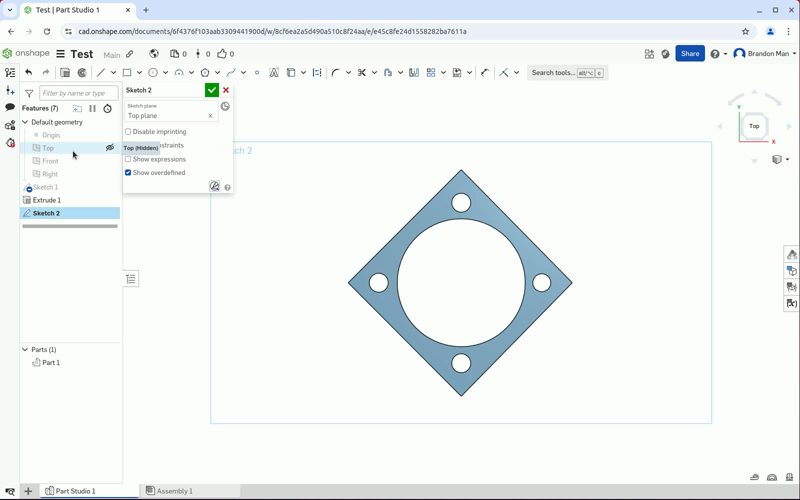
mouse_move(73, 352)
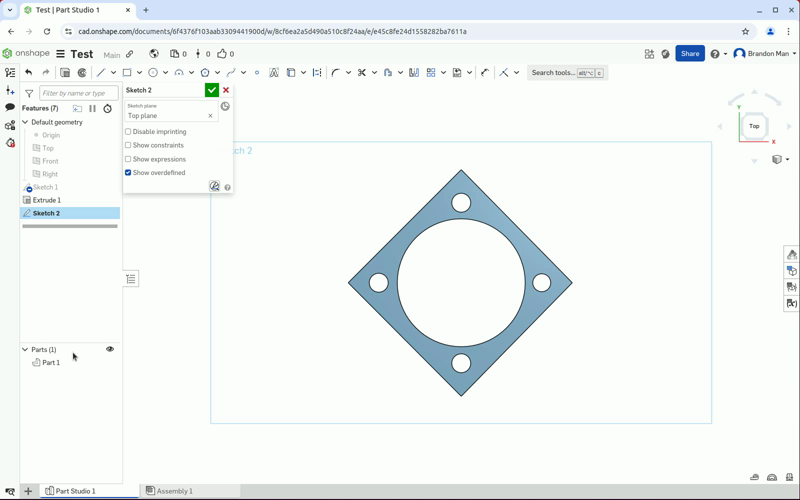
key(y)
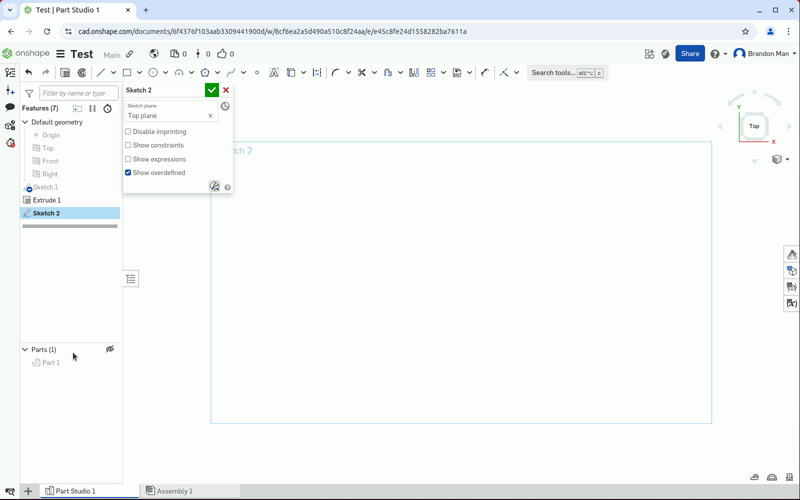
key(c)
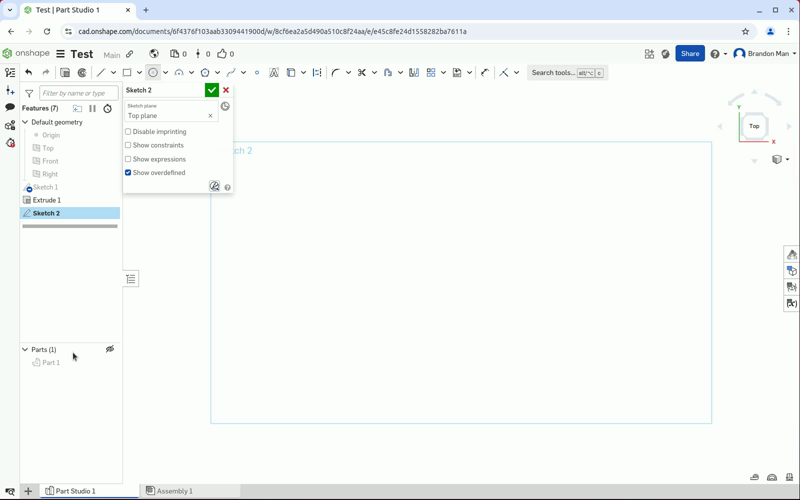
key_down(shift)
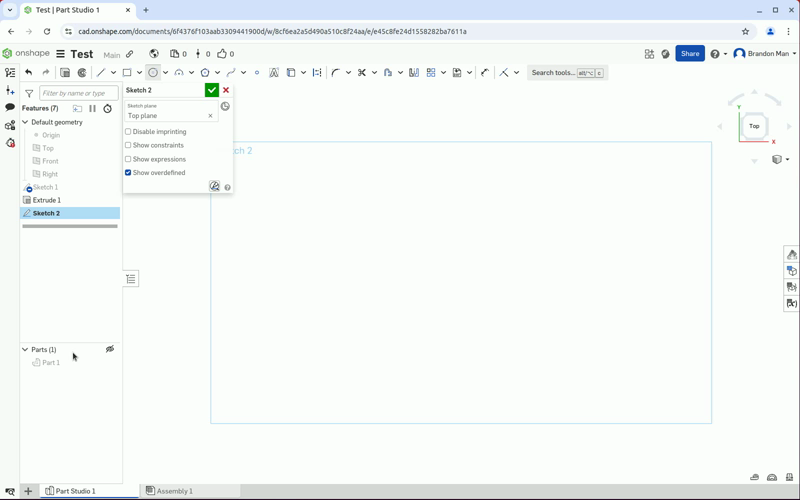
mouse_move(461, 282)
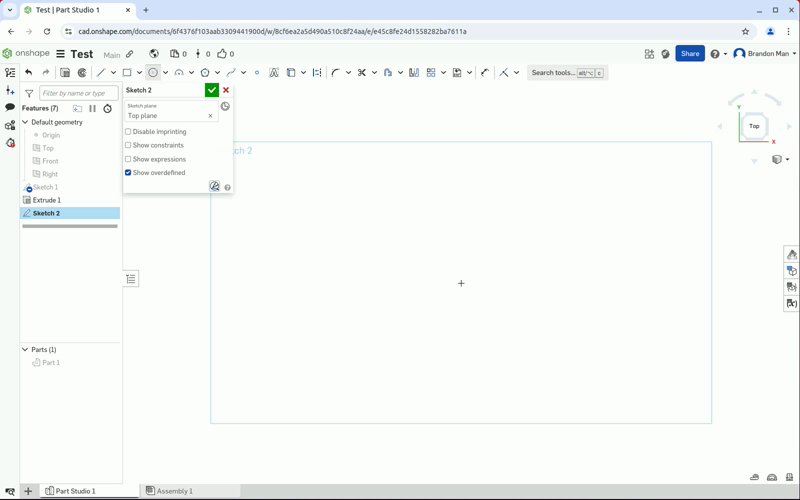
click(461, 282)
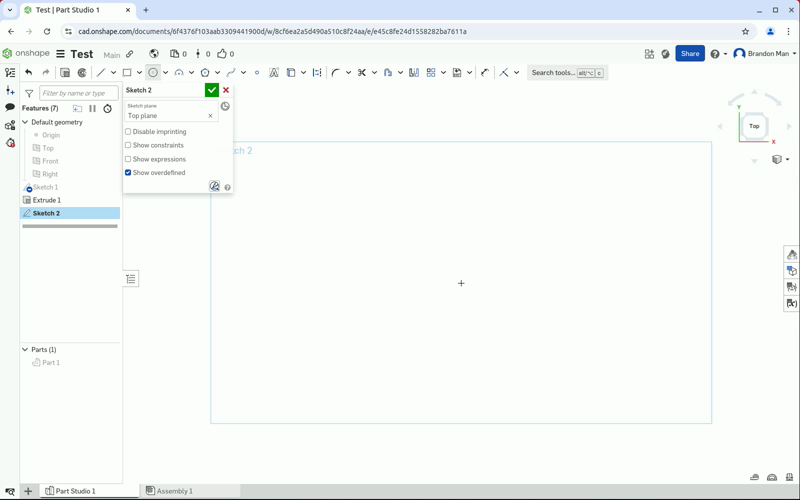
key_up(shift)
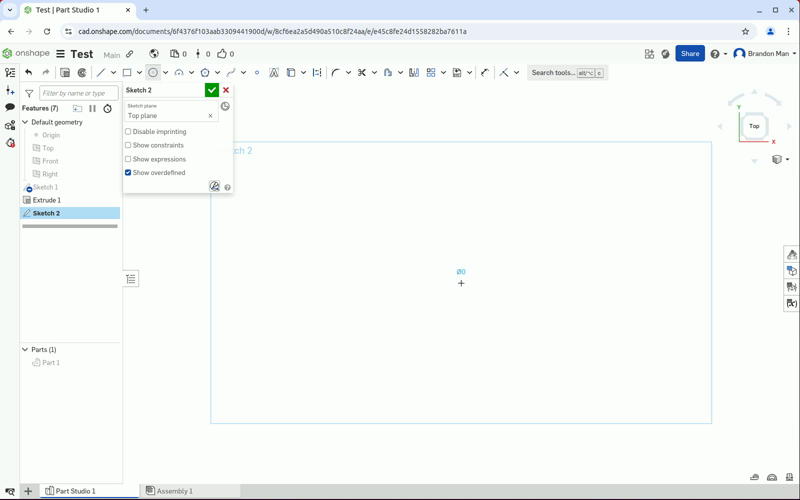
mouse_move(523, 282)
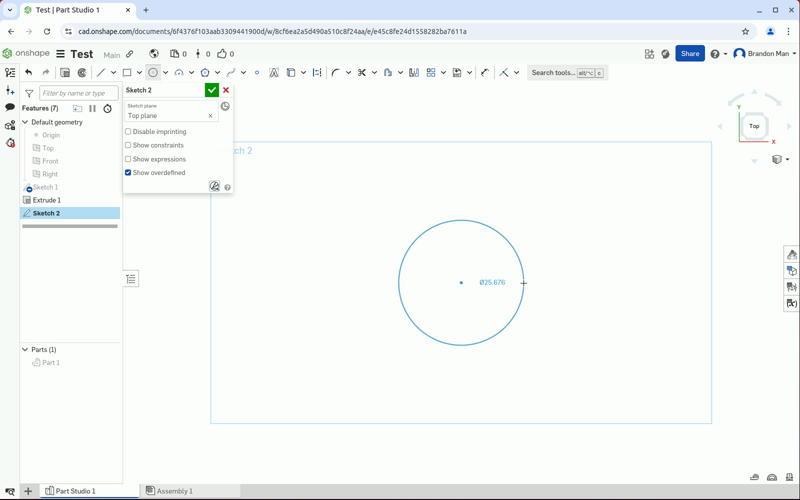
click(523, 282)
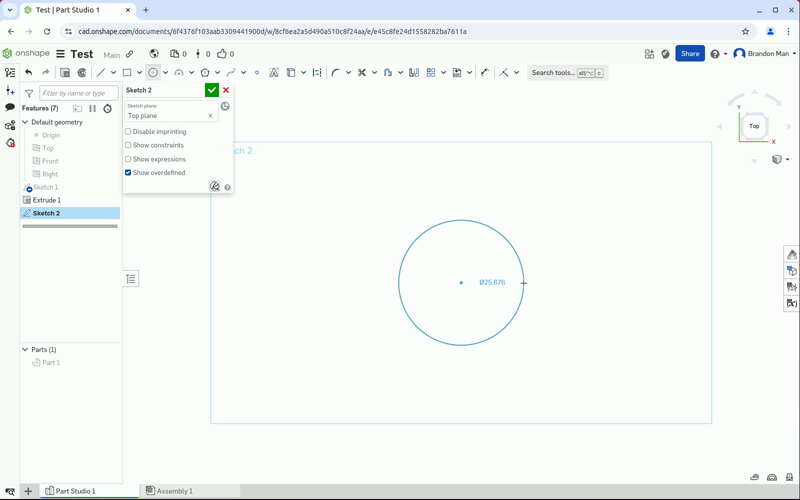
key(esc)
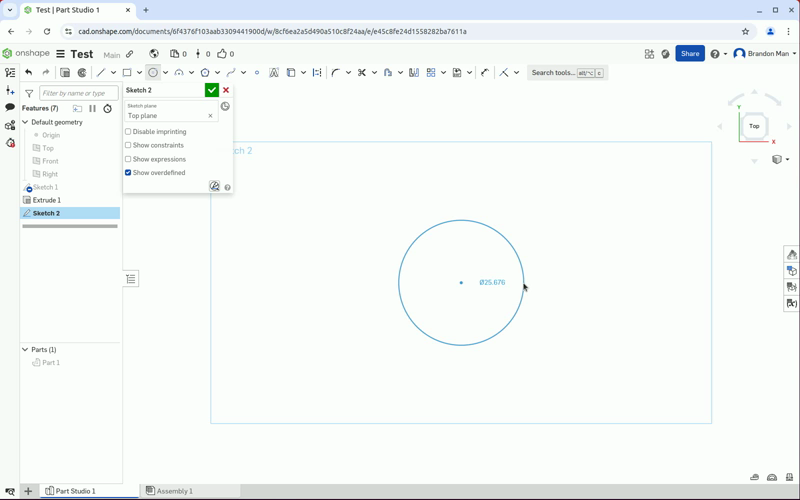
key(c)
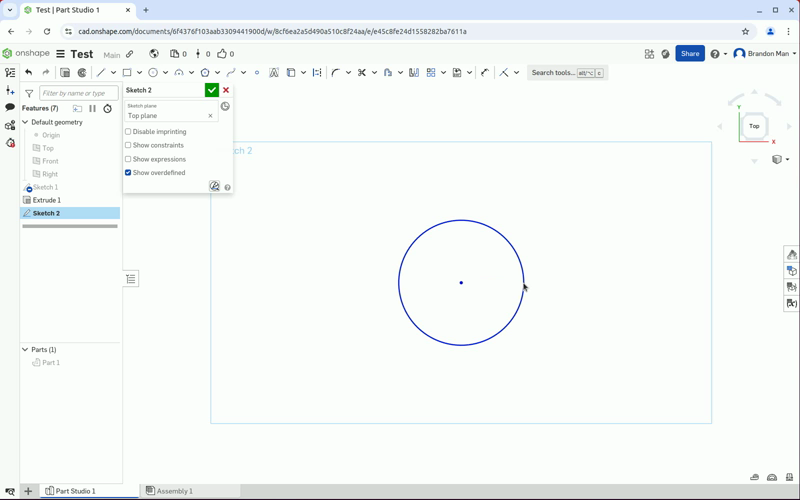
key_down(shift)
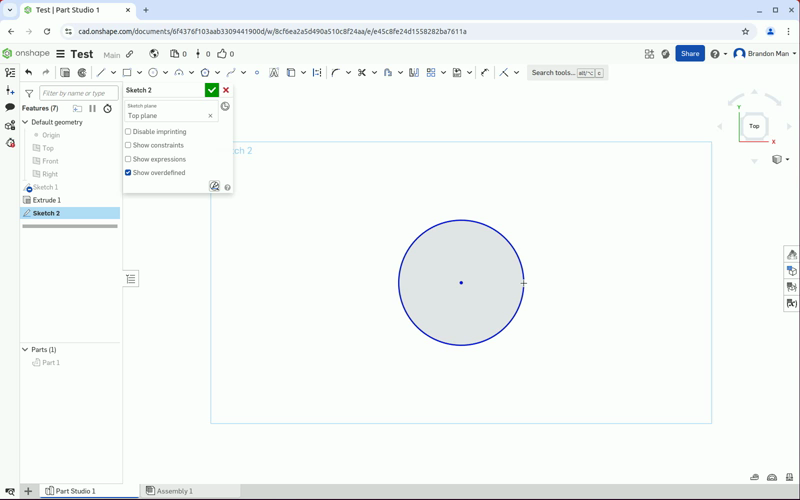
mouse_move(413, 282)
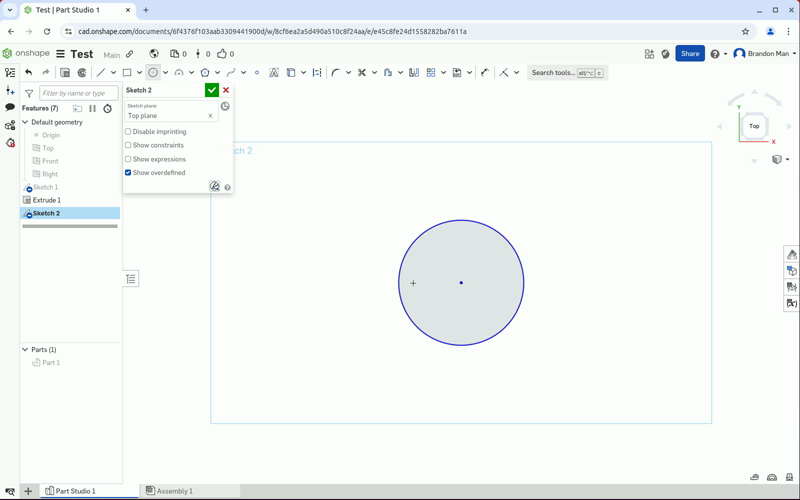
click(413, 282)
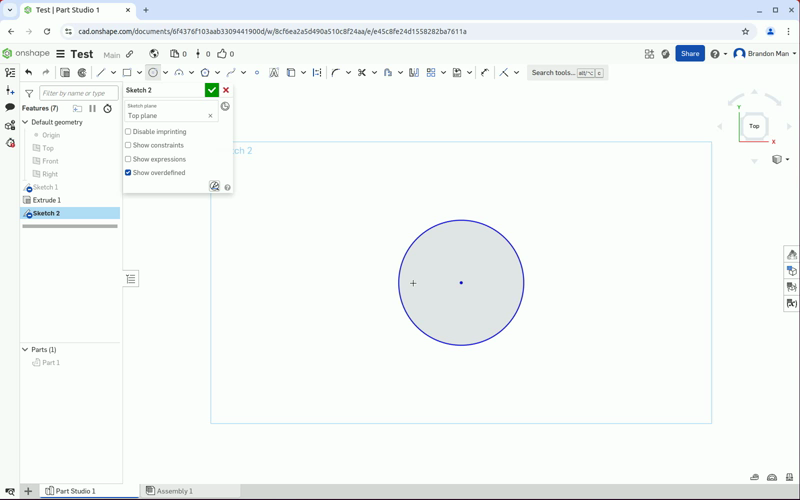
key_up(shift)
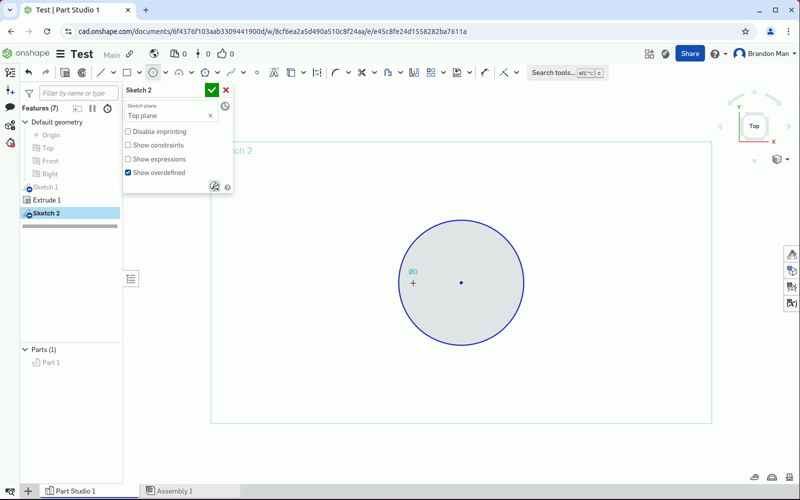
mouse_move(422, 282)
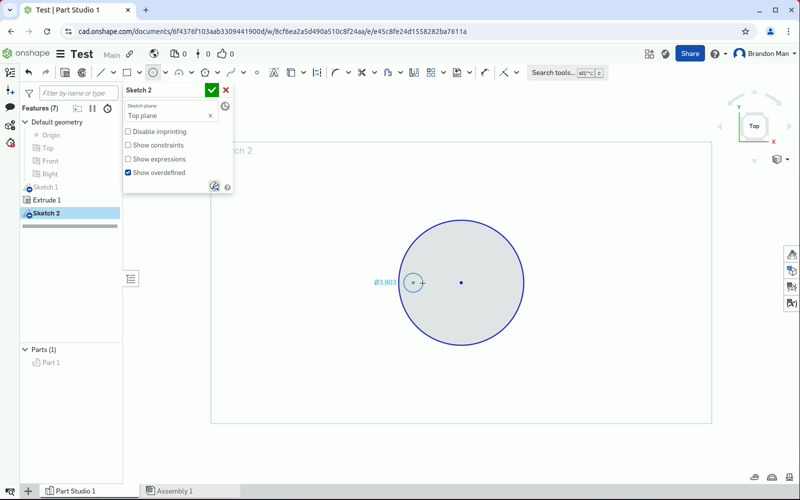
click(422, 282)
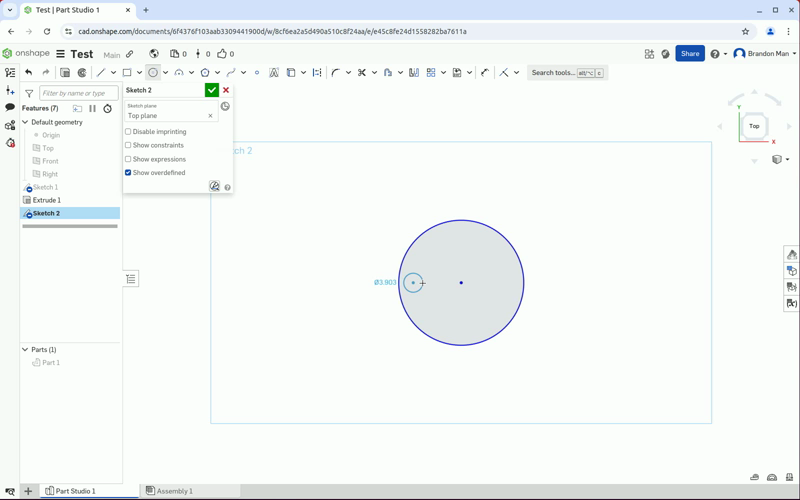
key(esc)
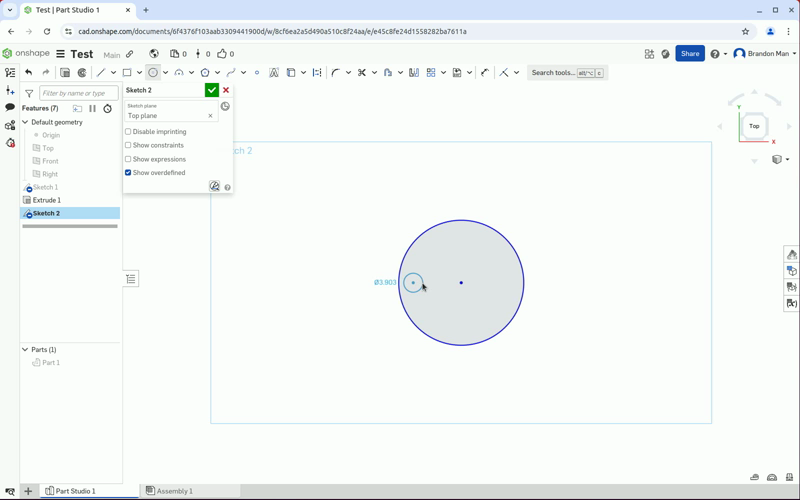
key(c)
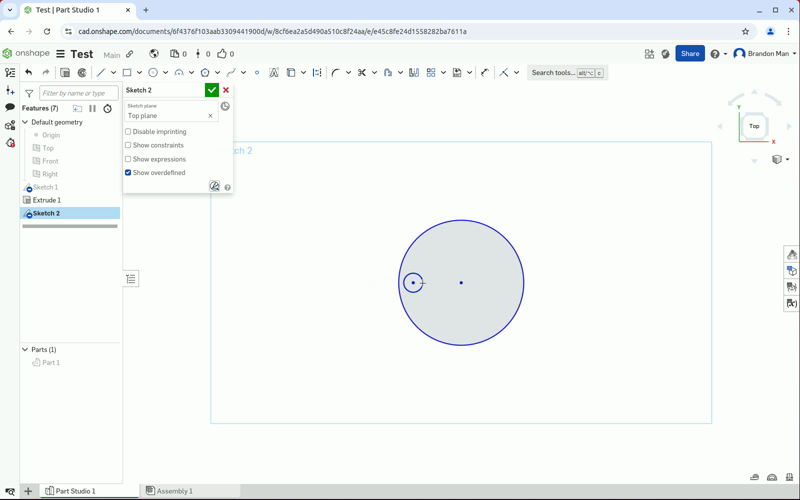
key_down(shift)
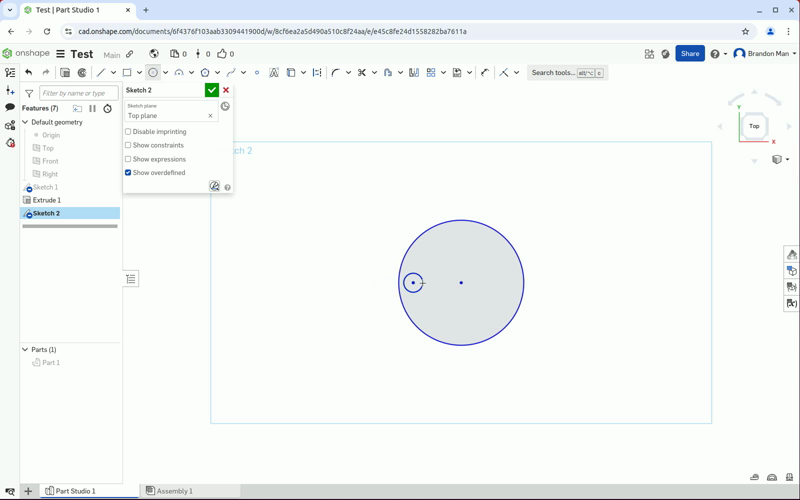
mouse_move(461, 282)
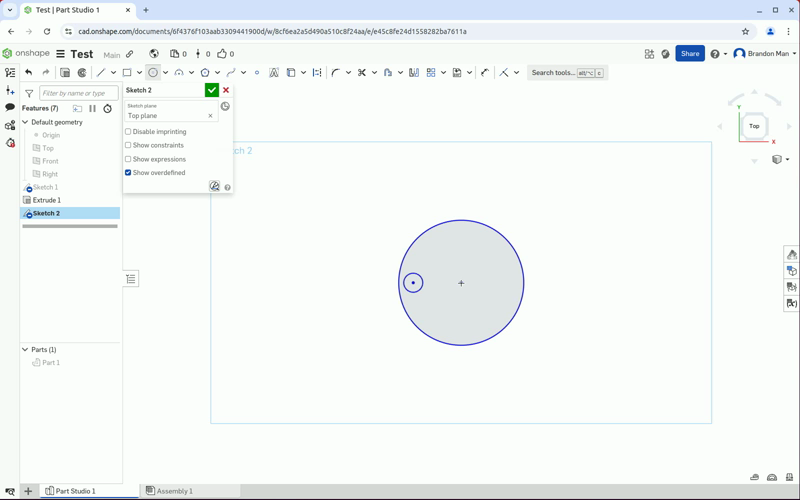
click(461, 282)
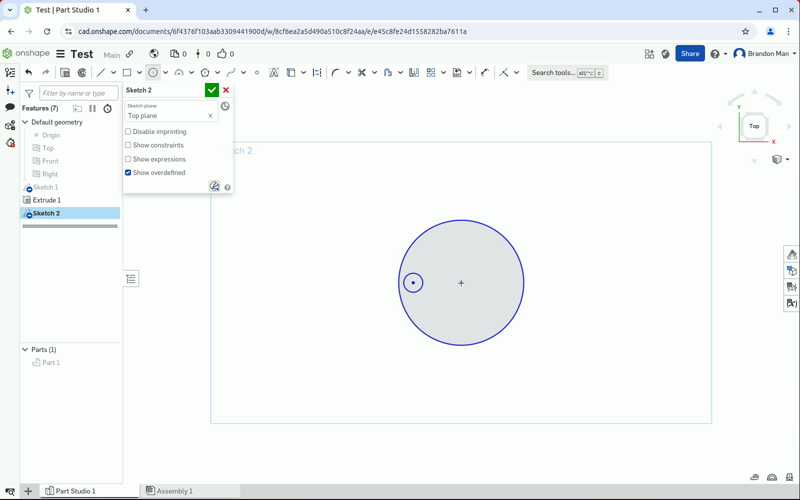
key_up(shift)
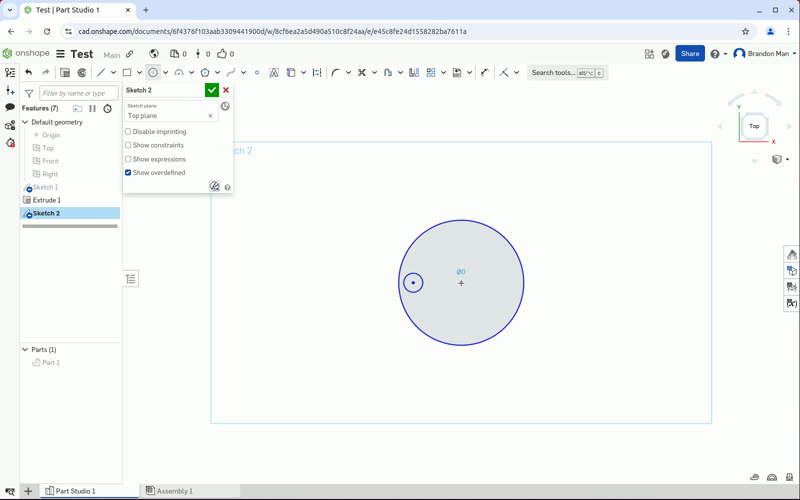
mouse_move(490, 282)
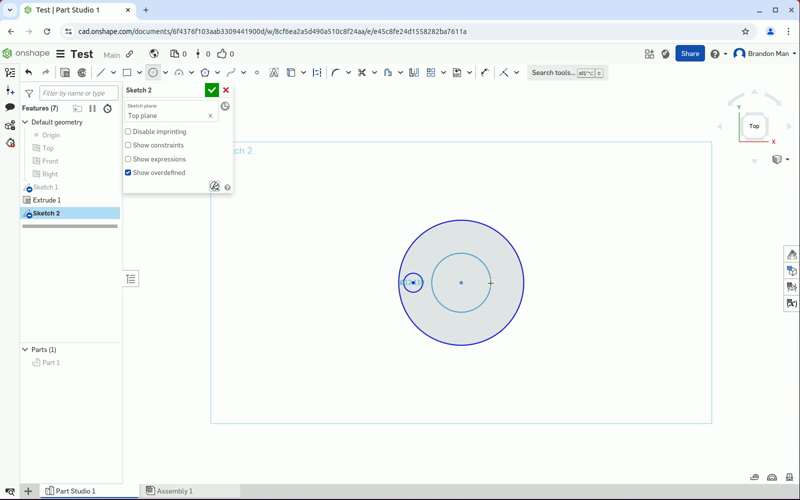
click(490, 282)
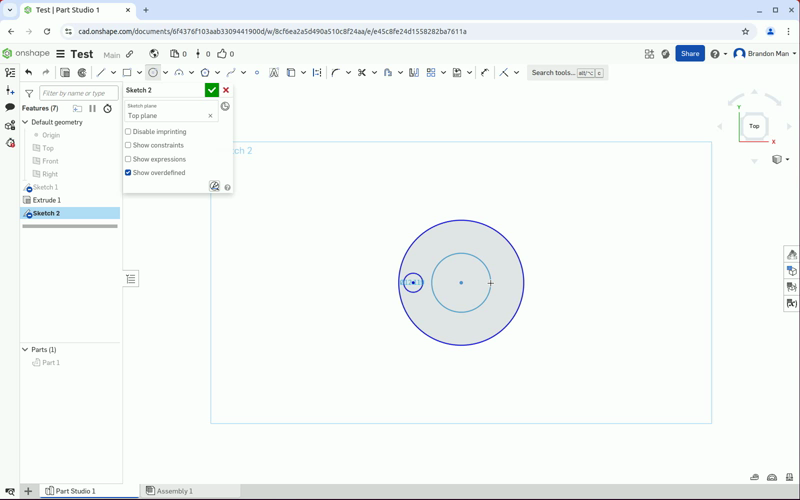
key(esc)
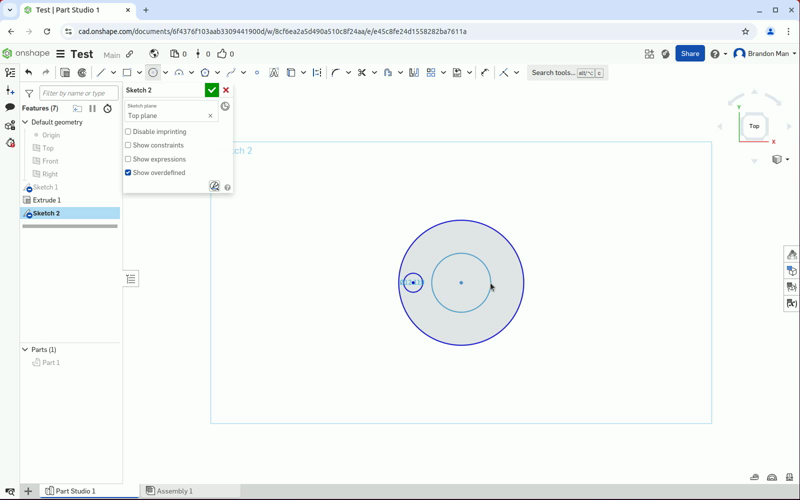
key(c)
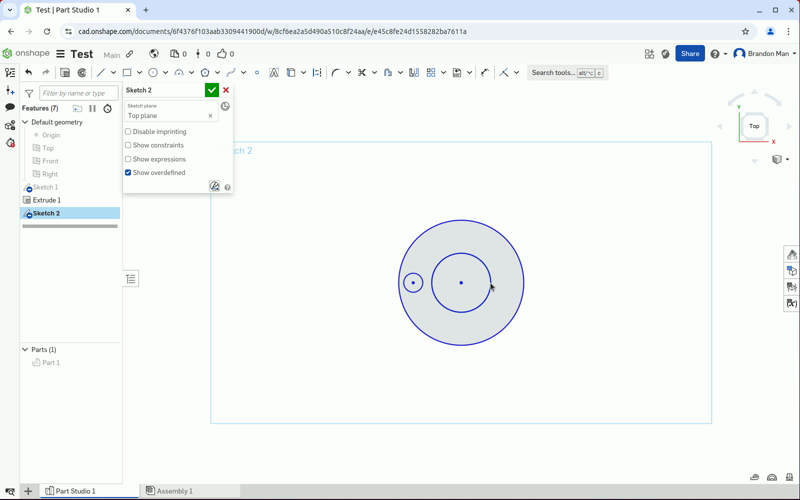
key_down(shift)
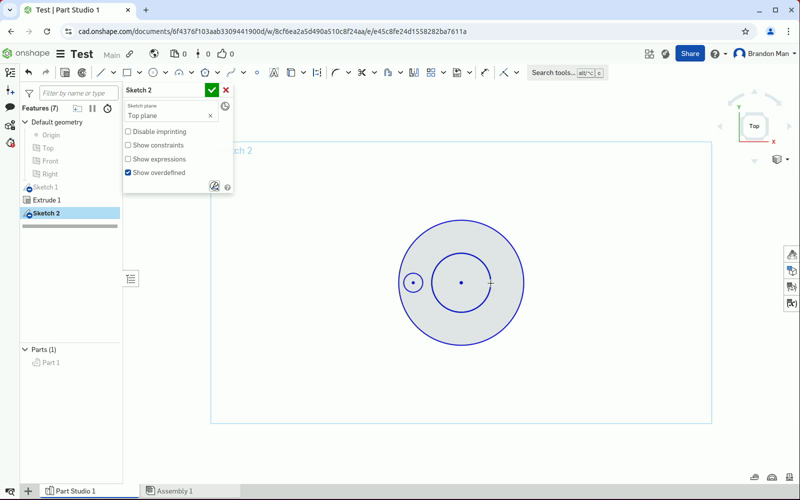
mouse_move(461, 330)
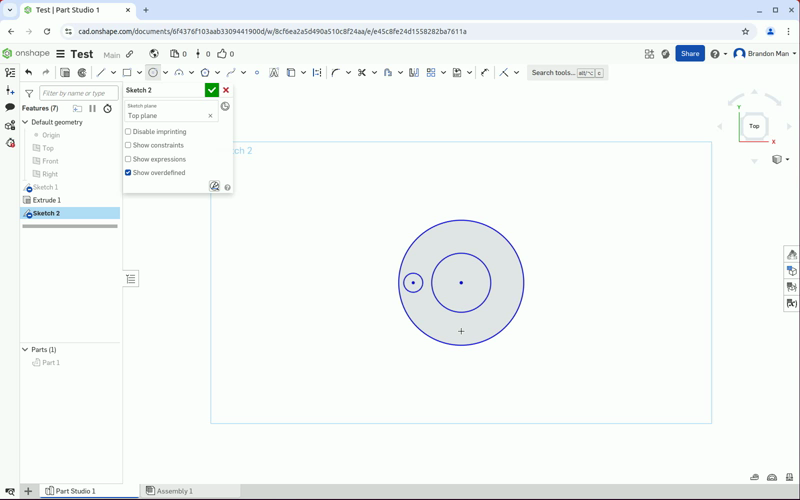
click(461, 330)
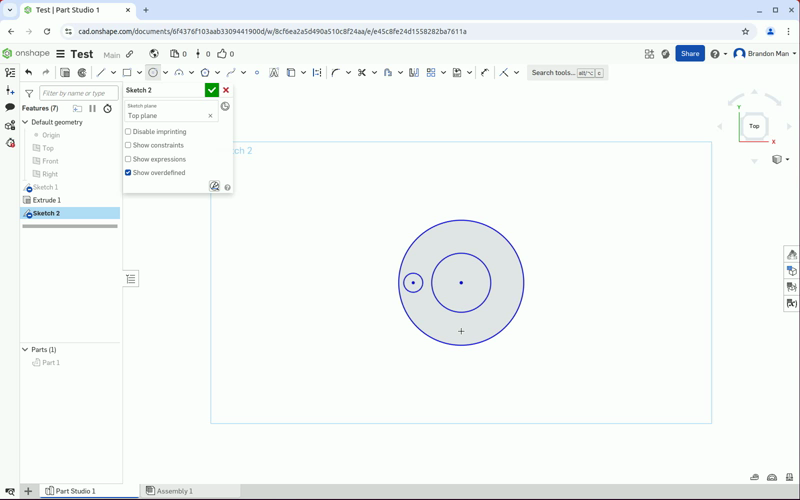
key_up(shift)
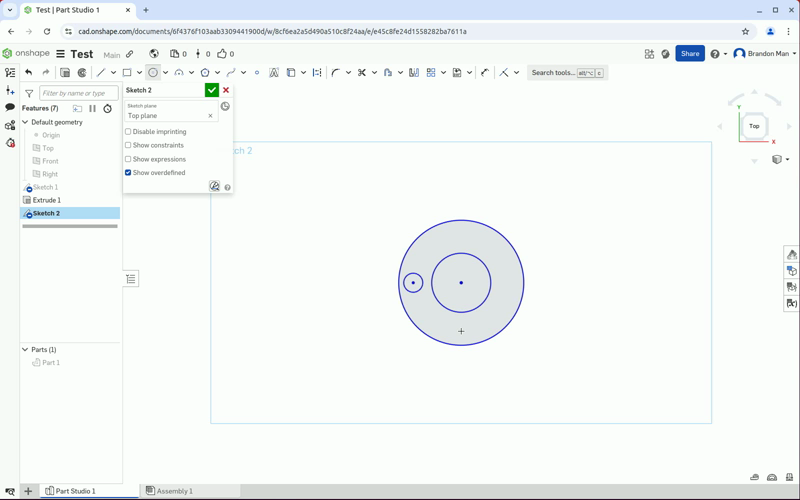
mouse_move(470, 330)
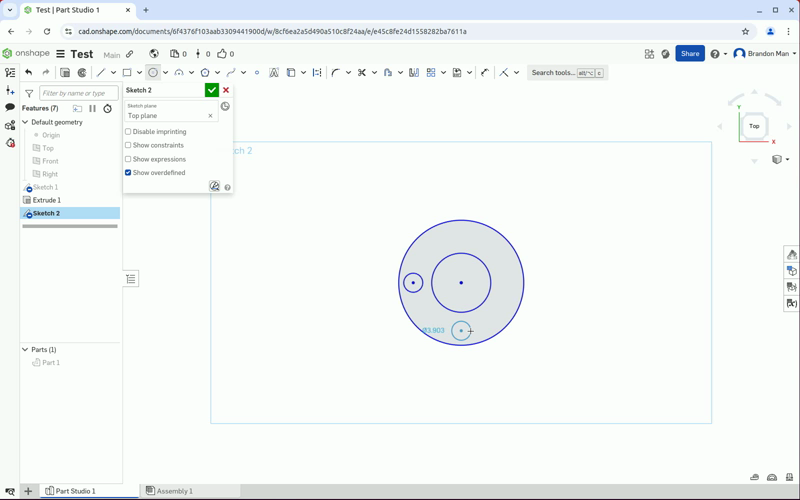
click(470, 330)
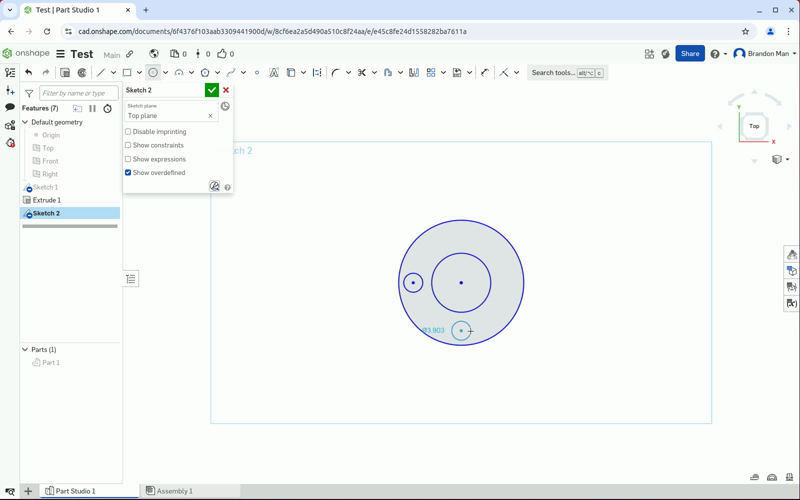
key(esc)
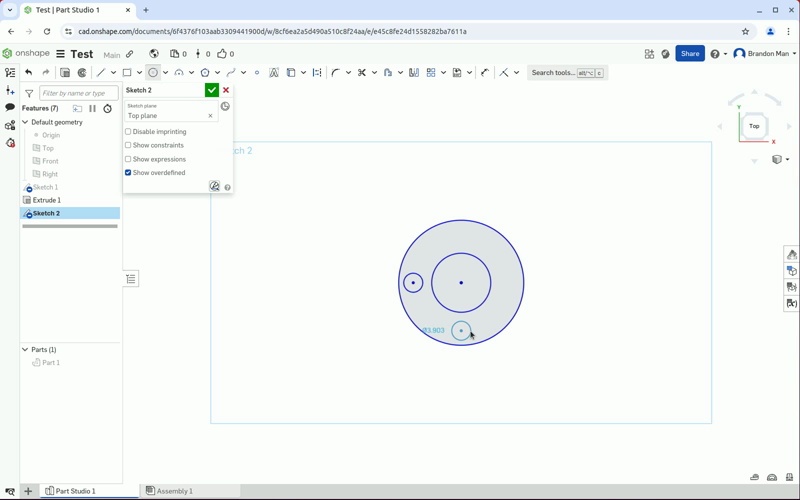
key(c)
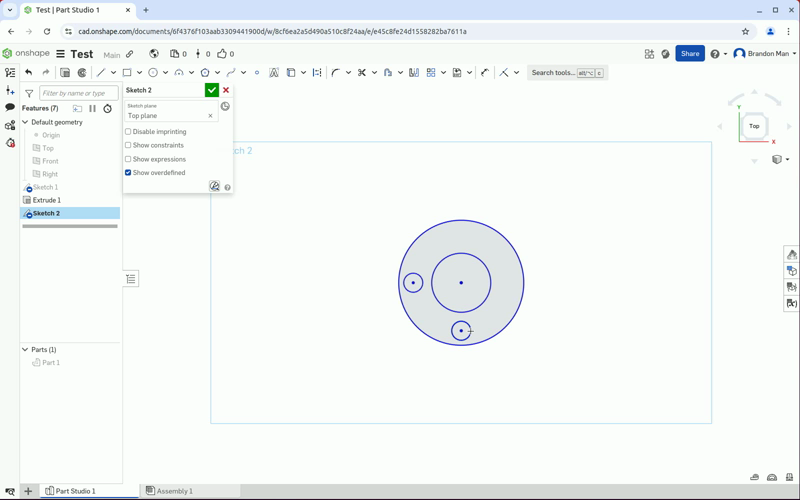
key_down(shift)
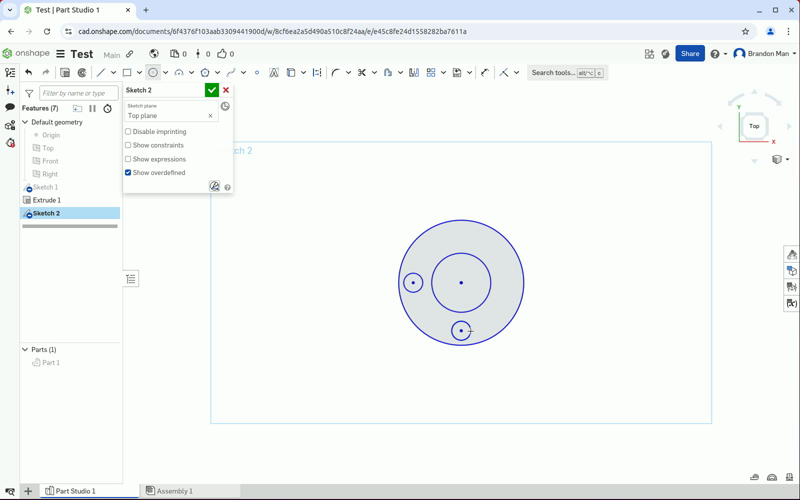
mouse_move(461, 234)
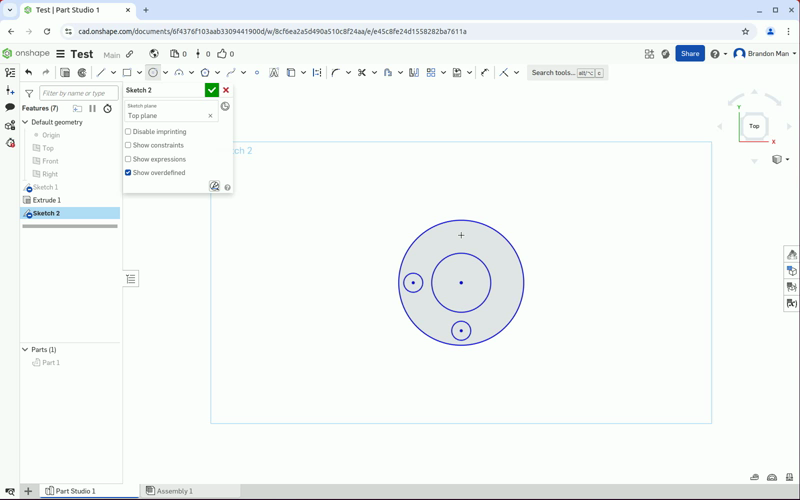
click(461, 234)
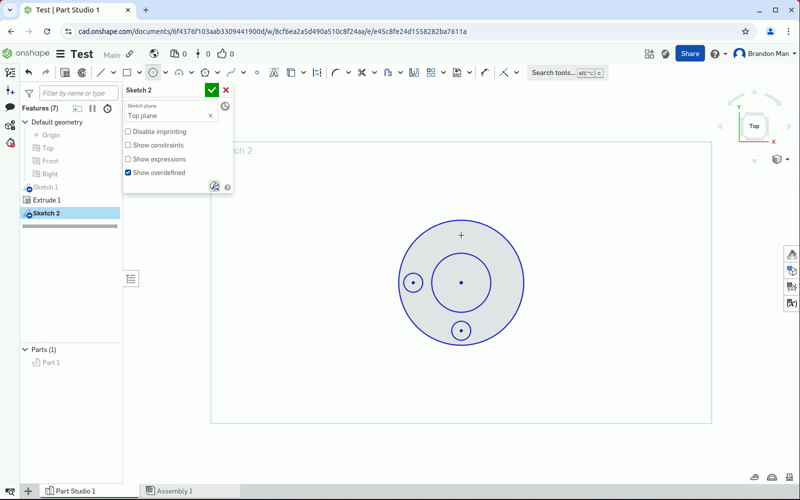
key_up(shift)
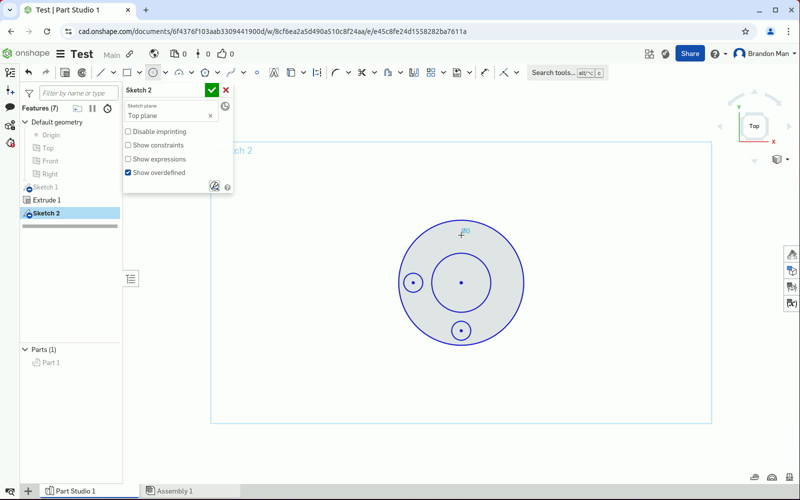
mouse_move(470, 234)
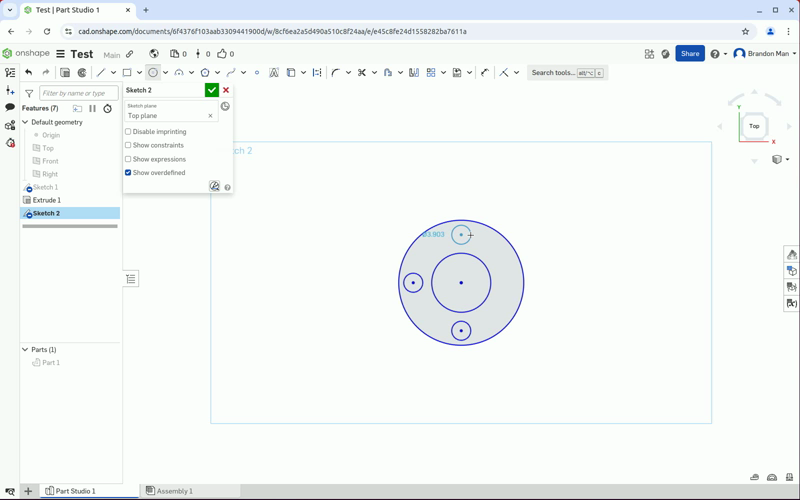
click(470, 234)
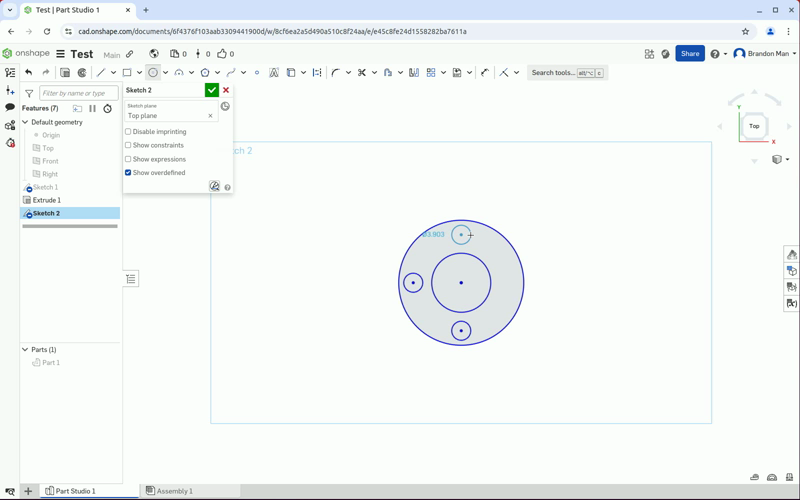
key(esc)
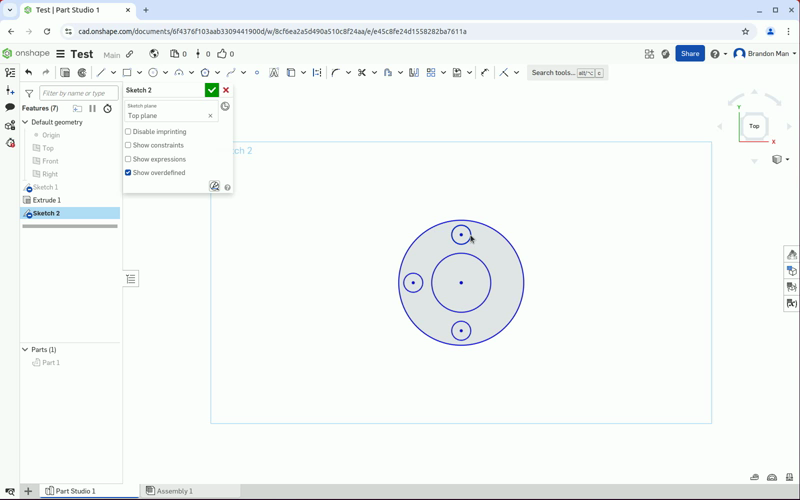
key(c)
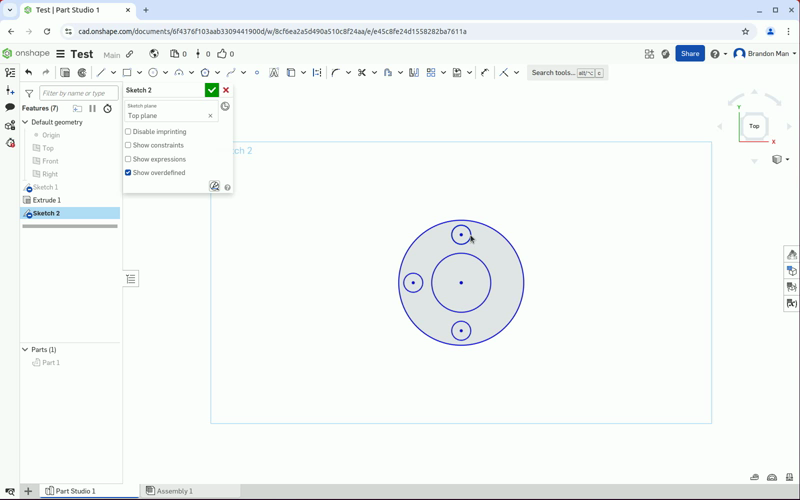
key_down(shift)
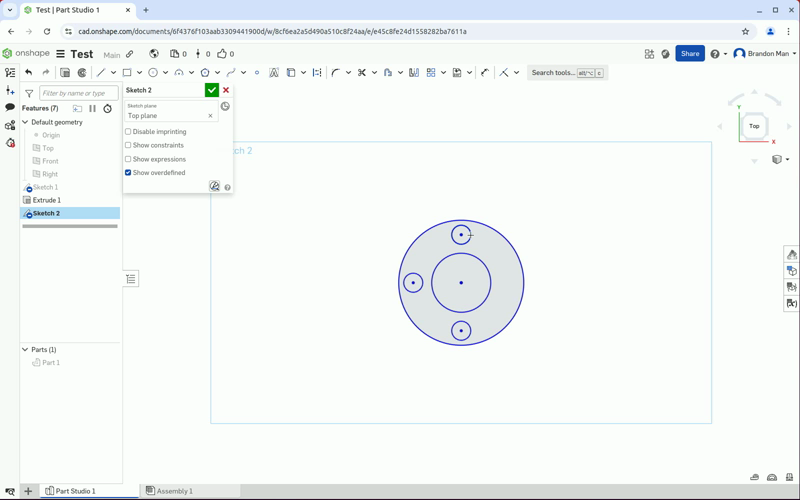
mouse_move(507, 282)
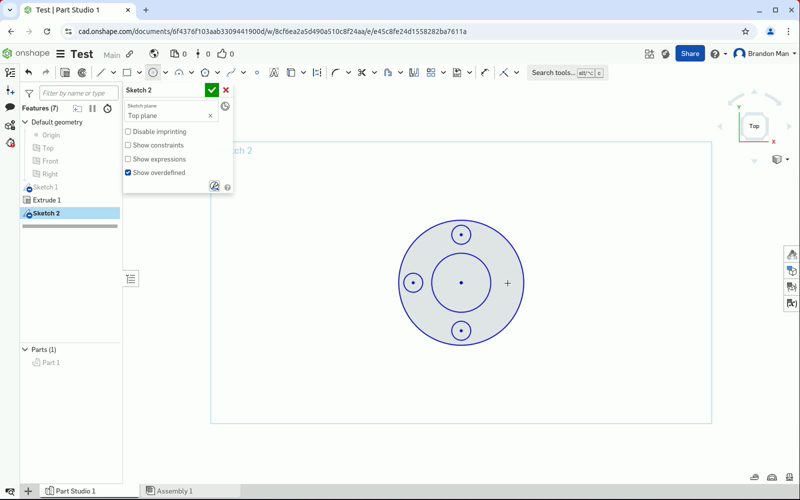
click(507, 282)
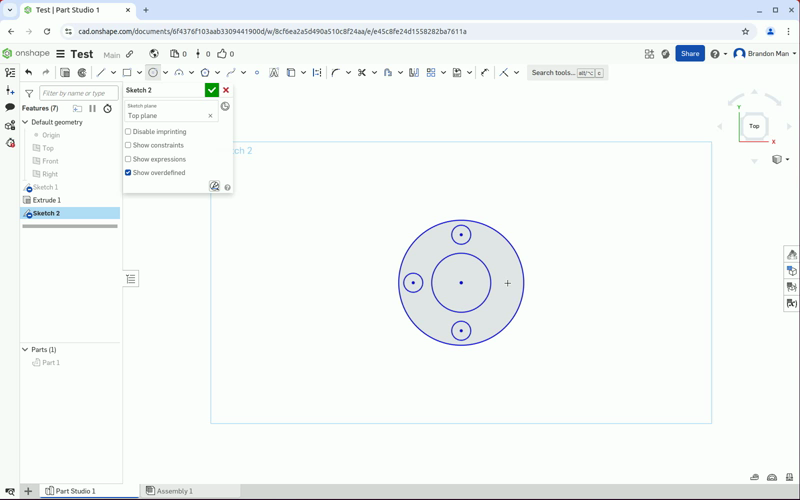
key_up(shift)
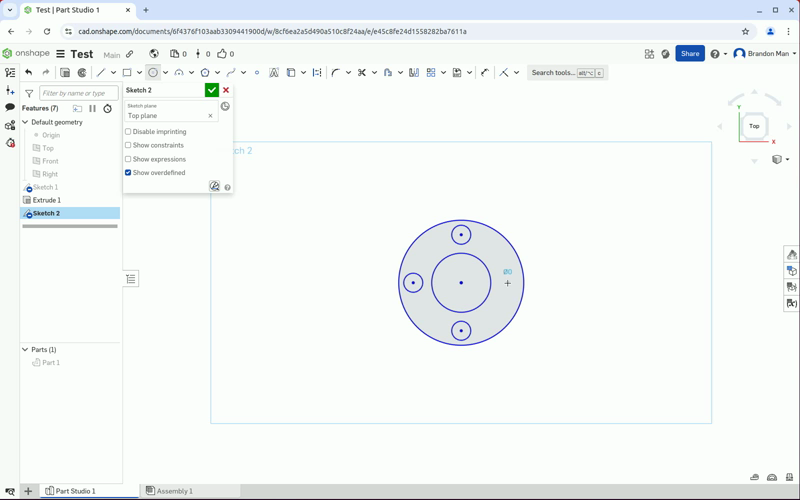
mouse_move(517, 282)
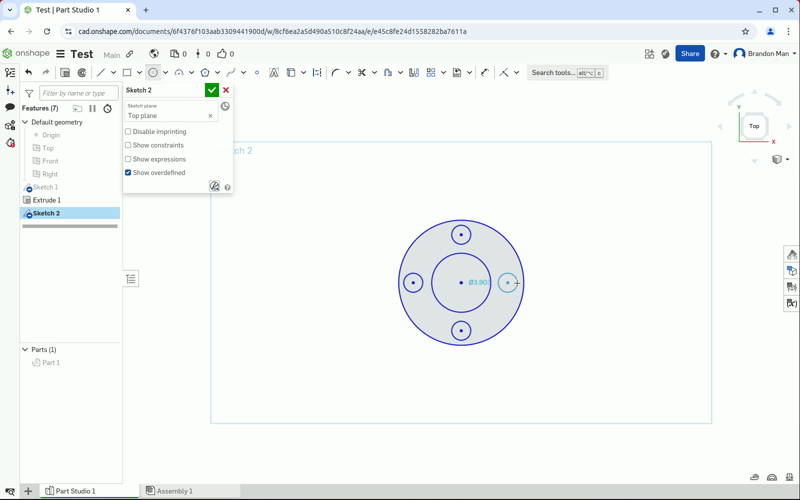
click(517, 282)
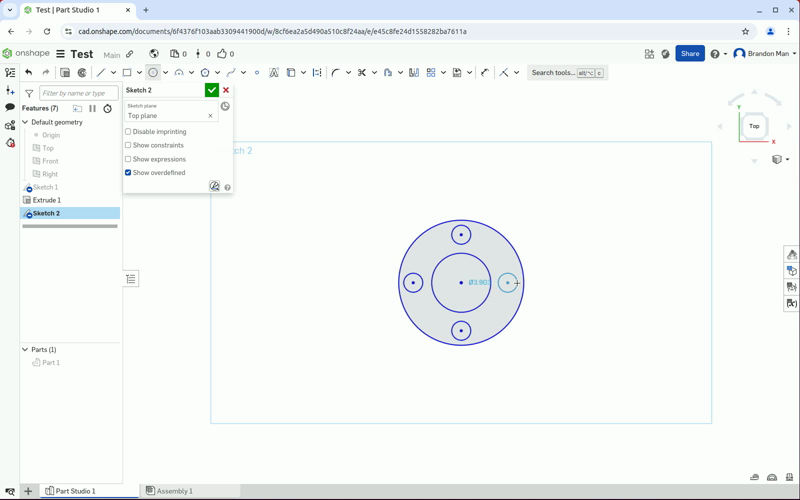
key(esc)
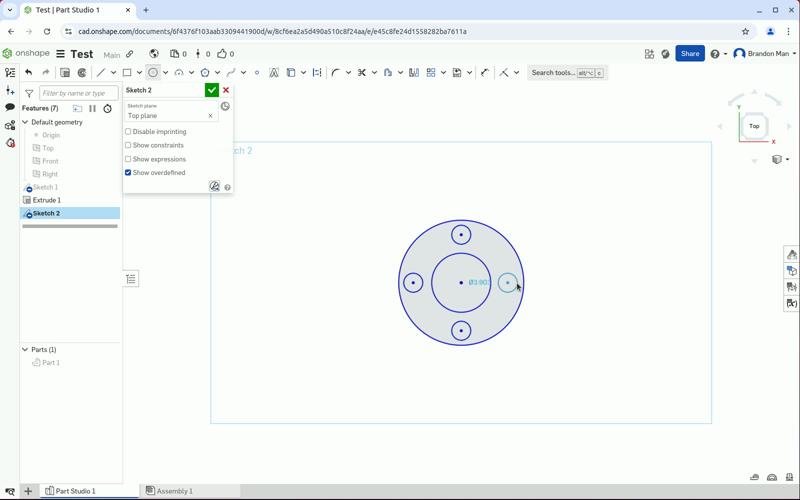
mouse_move(435, 235)
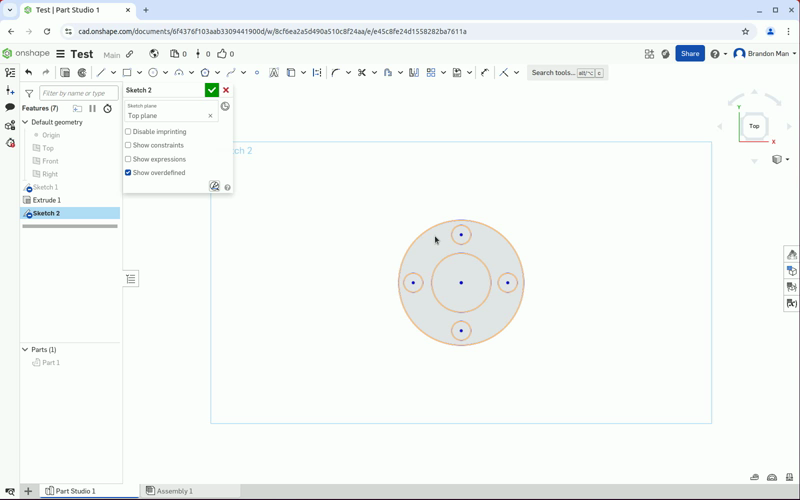
click(435, 235)
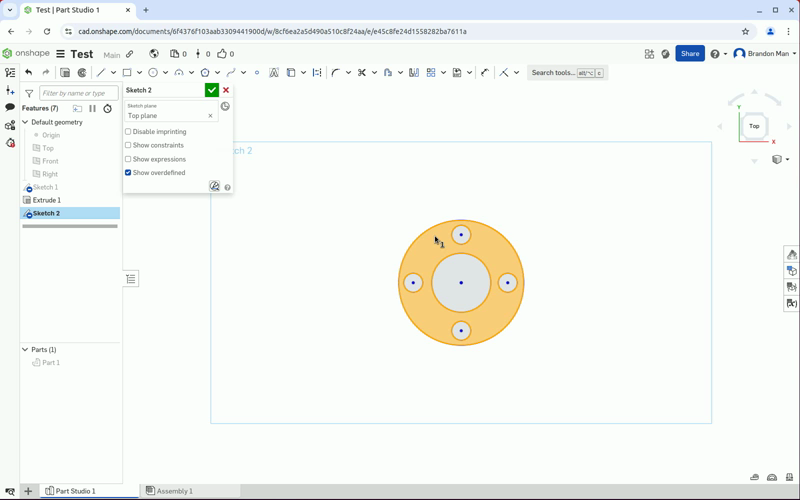
mouse_move(73, 352)
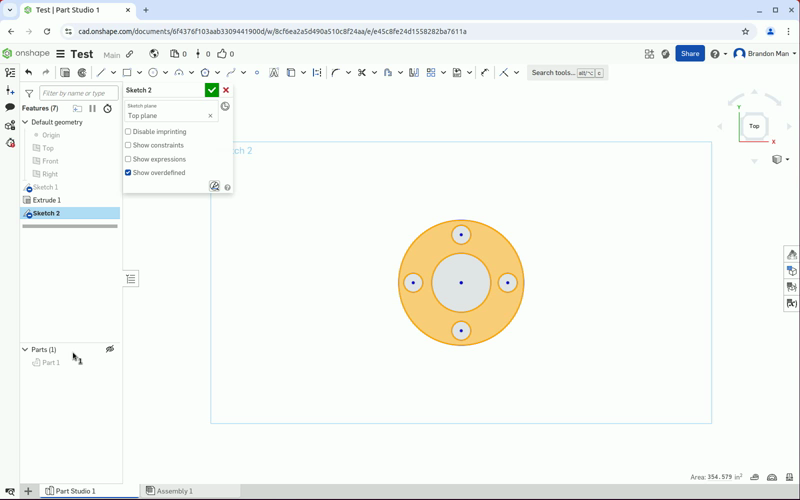
key(shift+y)
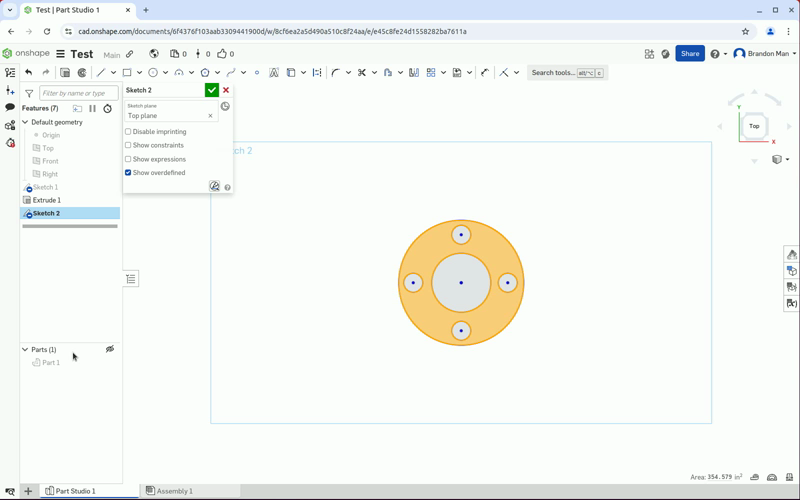
key(shift+e)
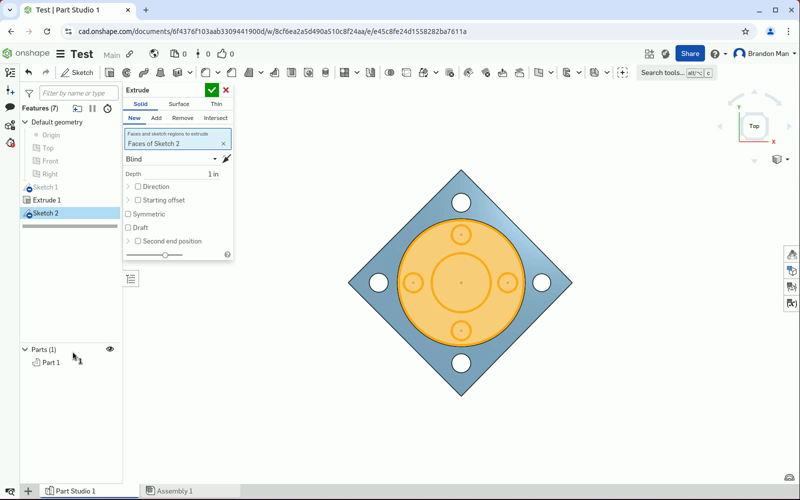
mouse_move(143, 106)
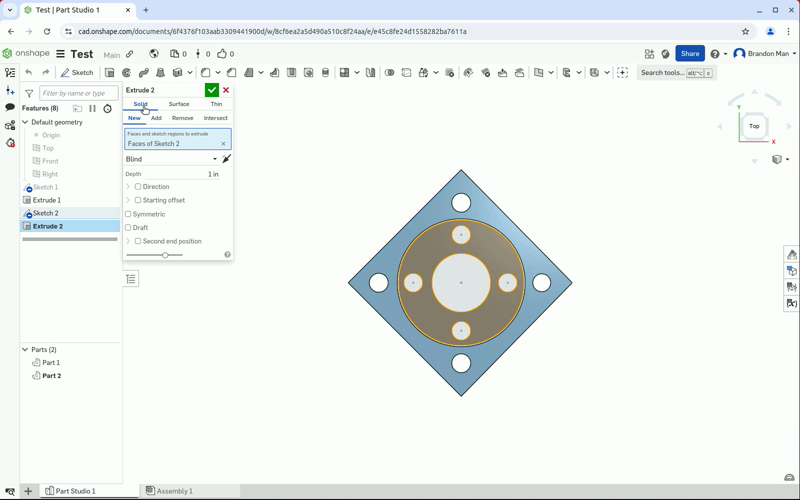
click(143, 106)
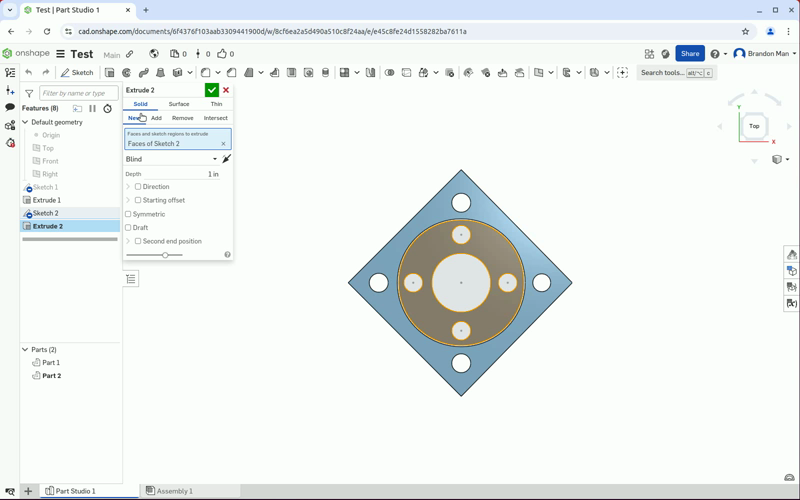
mouse_move(137, 120)
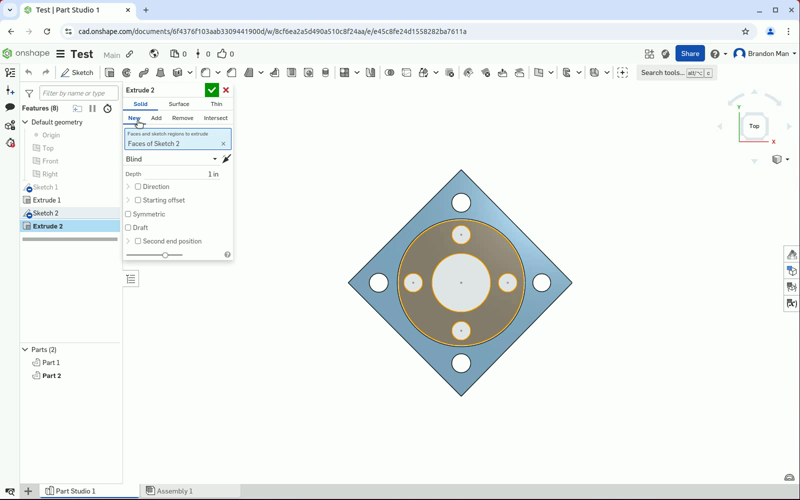
click(137, 120)
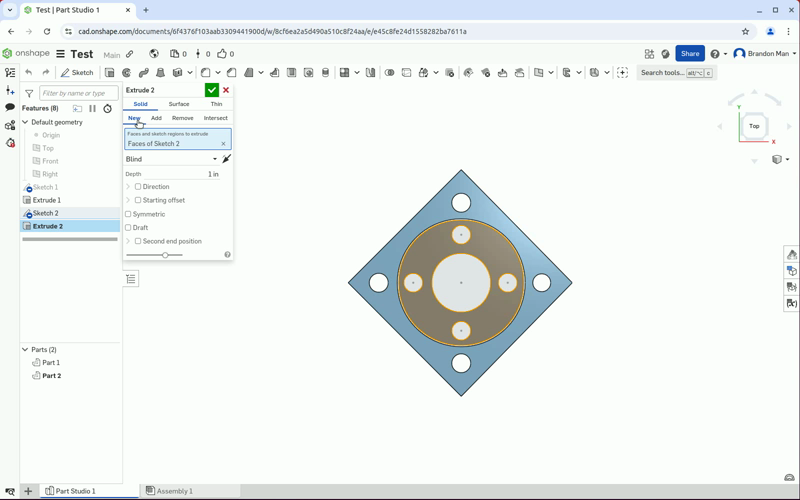
key(tab, 4)
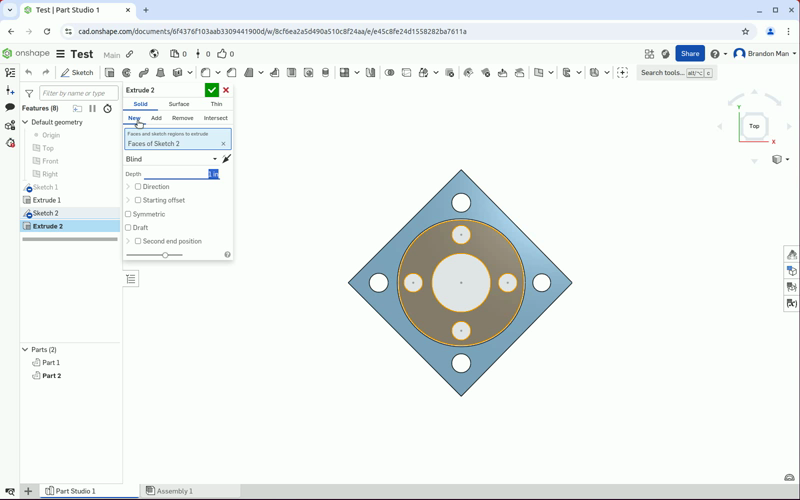
text(3.851)
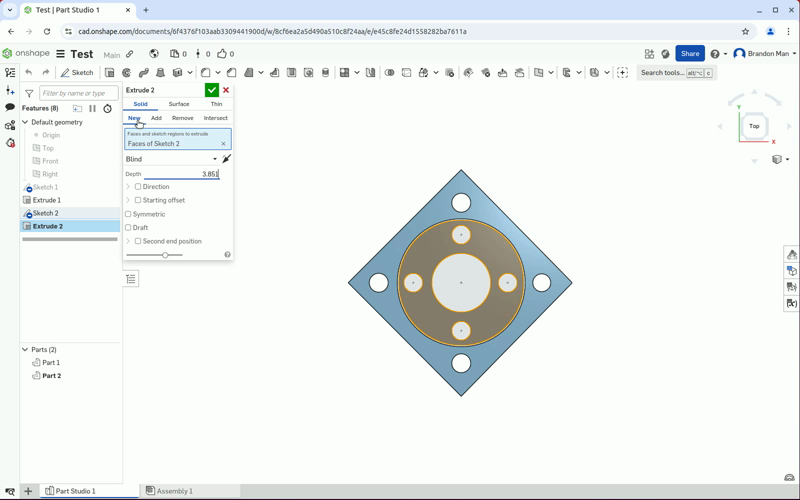
key(enter)
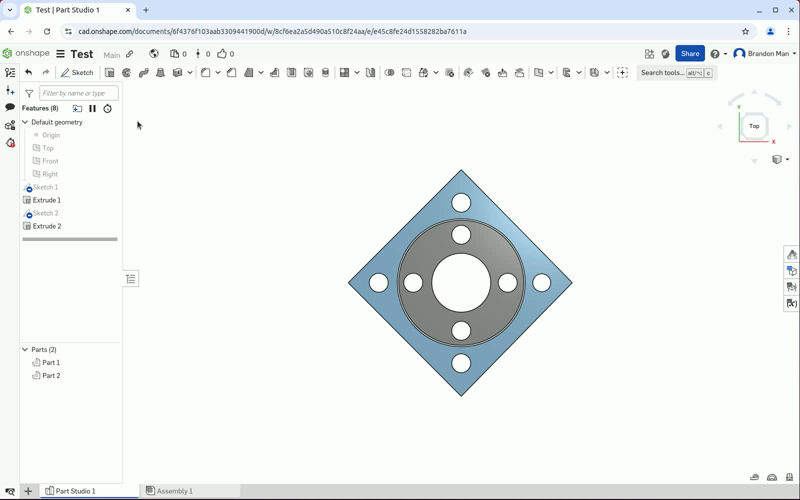
key(shift+h)
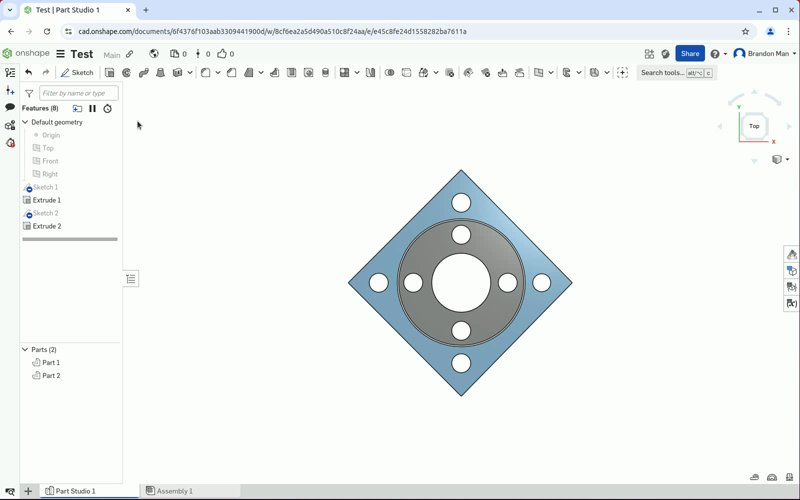
key(shift+h)
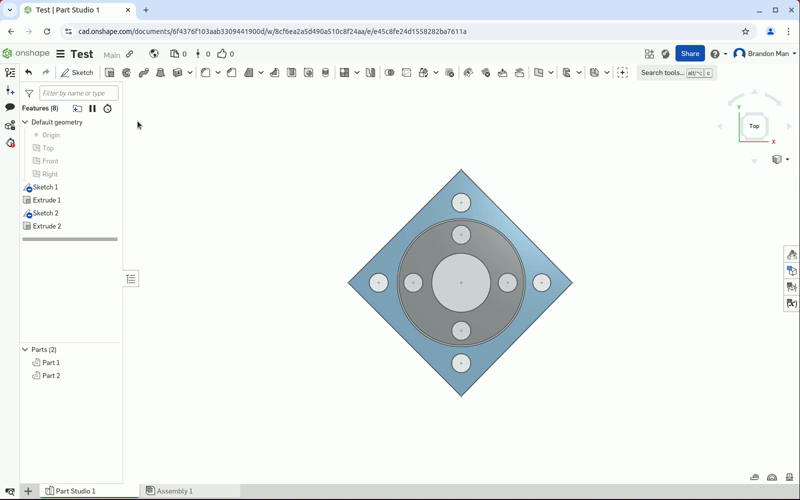
key(shift+7)
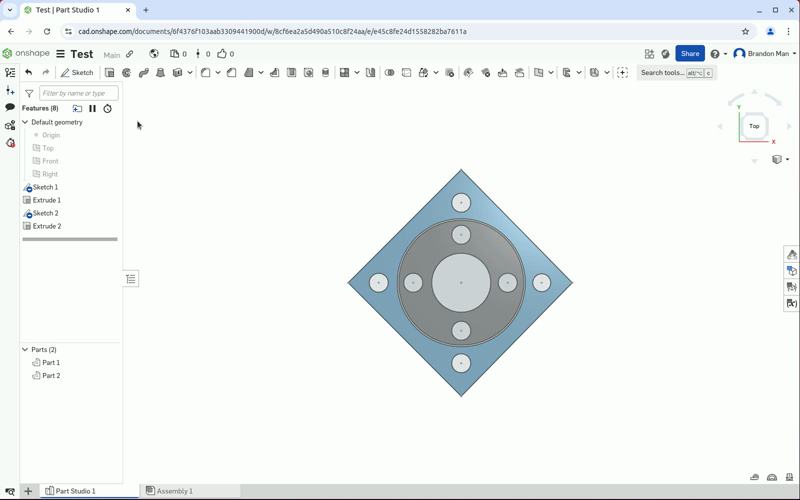
key(up, 3)
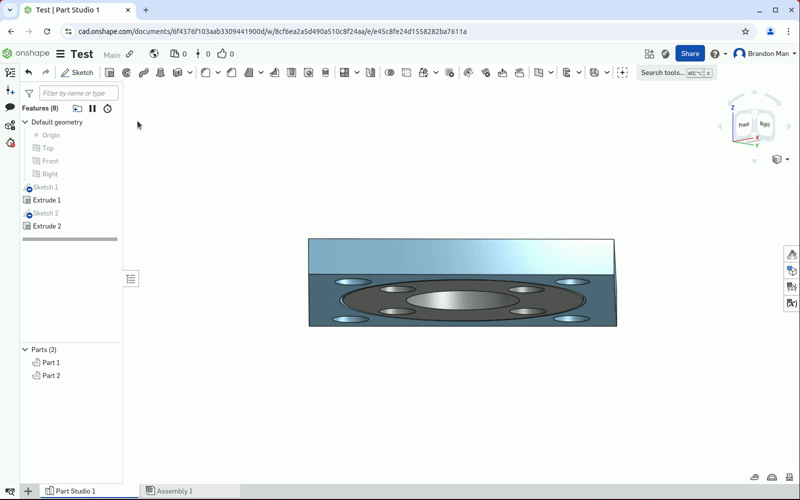
key(left, 3)
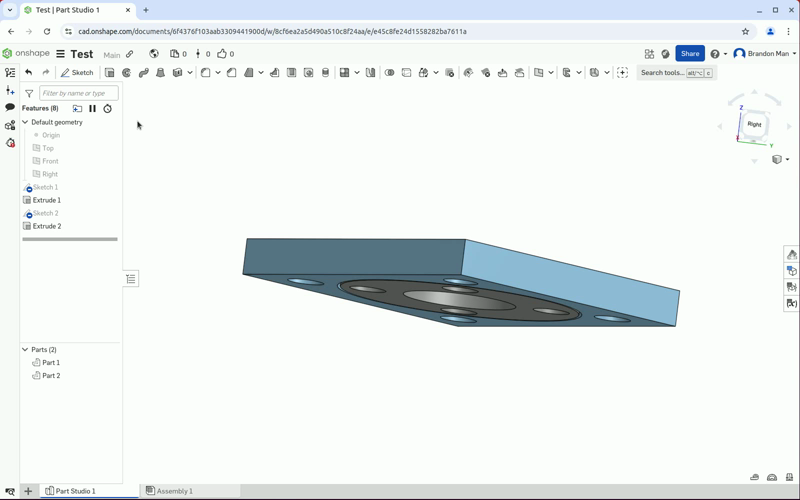
key(right, 3)
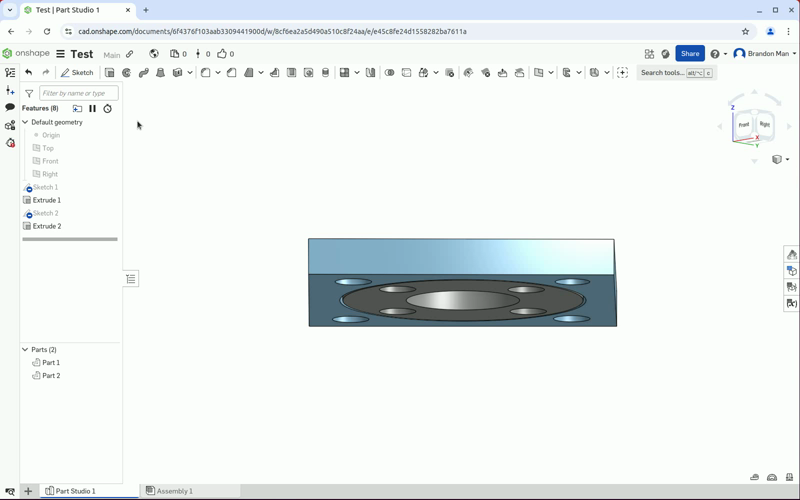
key(down, 3)
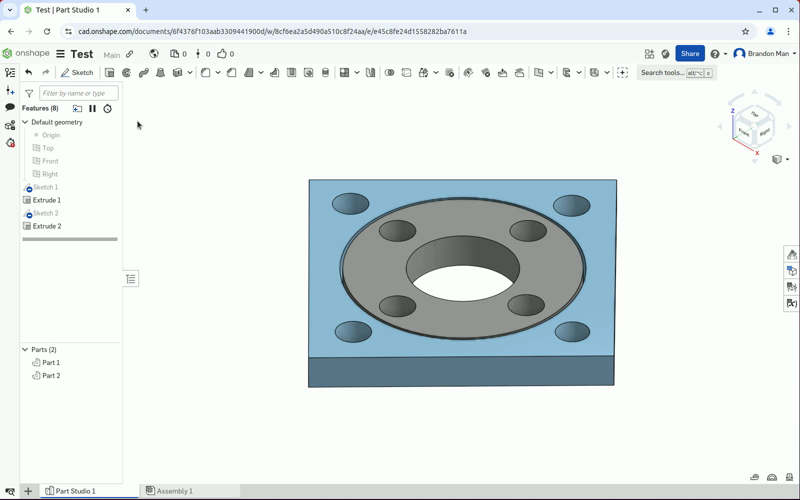
mouse_move(73, 189)
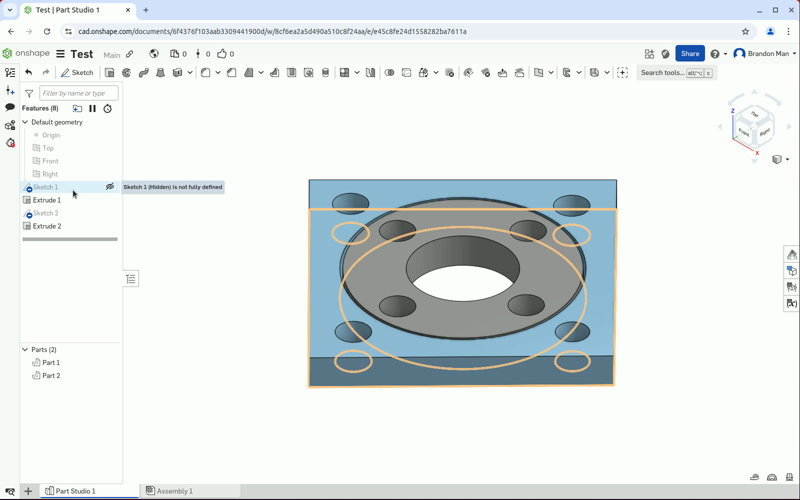
click(73, 189)